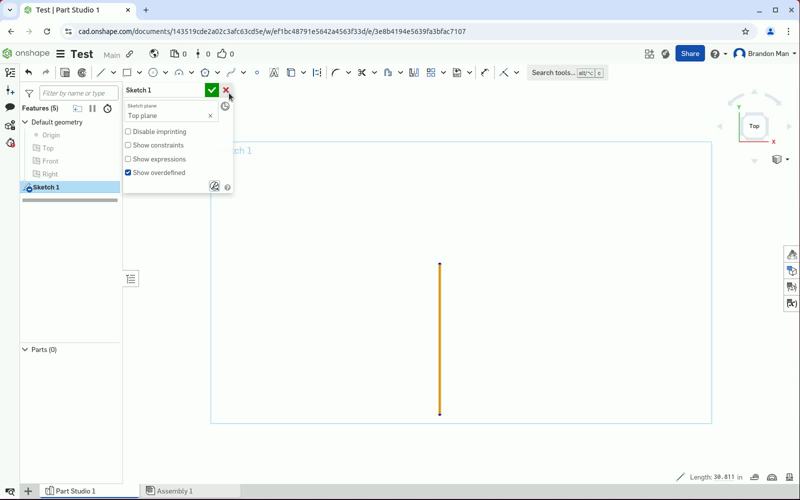
key(shift+h)
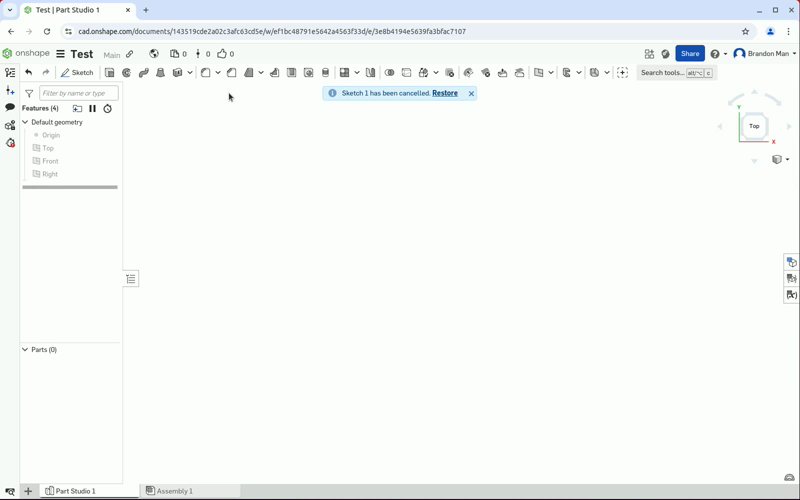
mouse_move(73, 352)
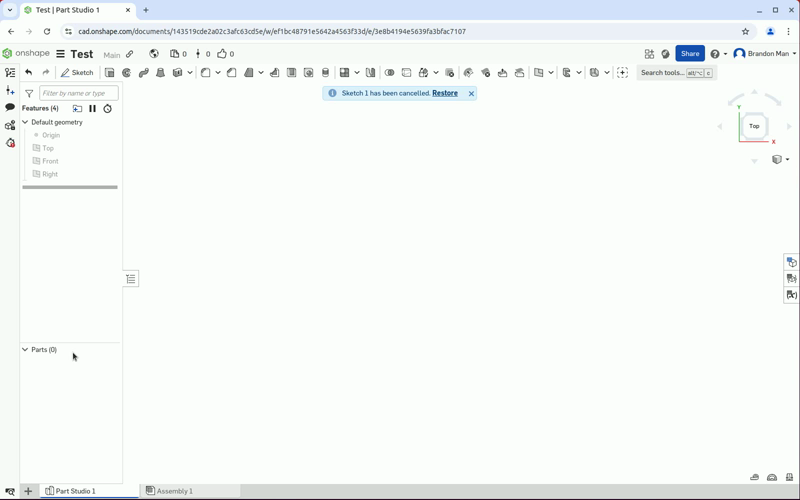
key(y)
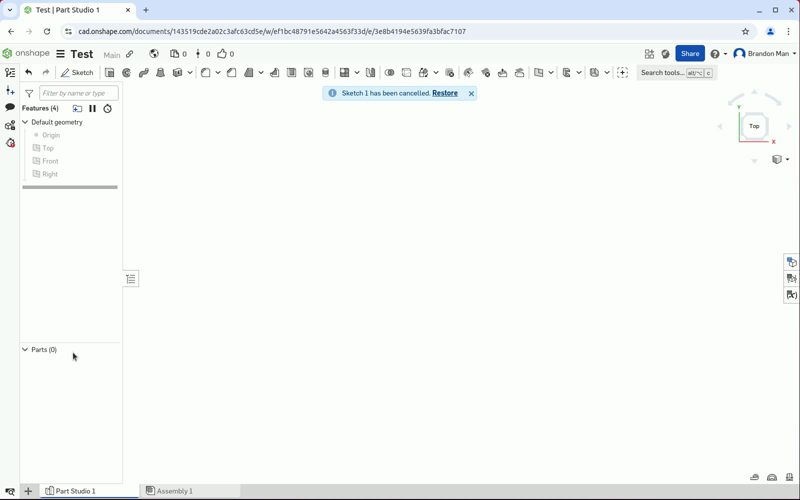
key(shift+p)
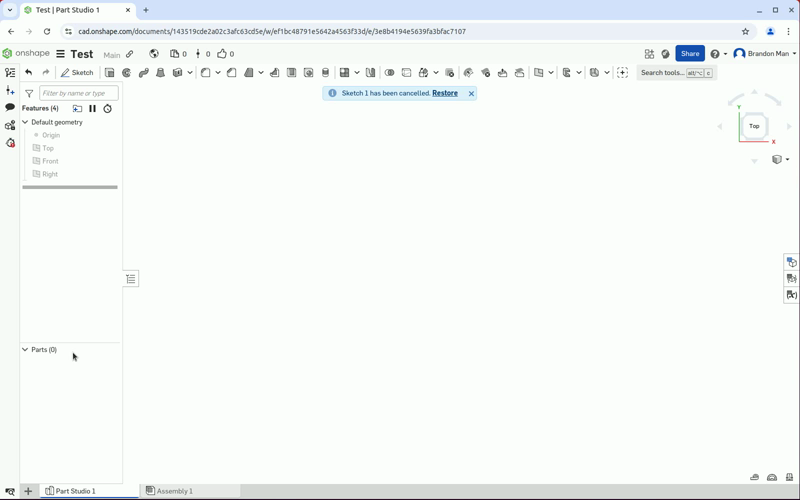
key(space)
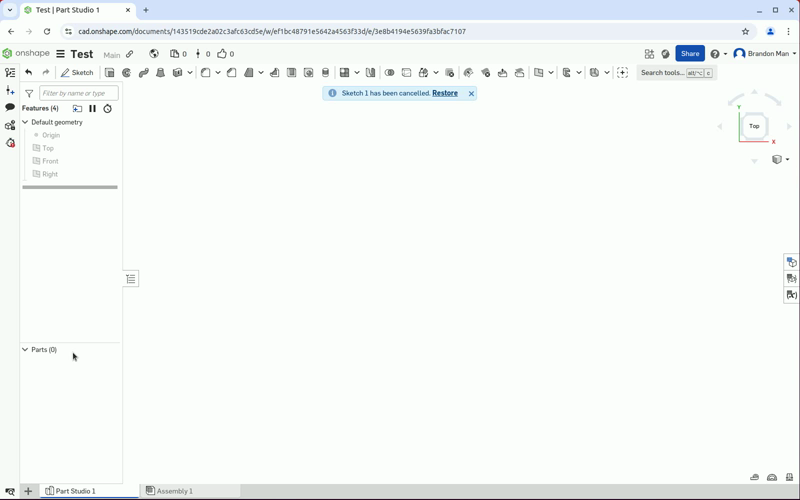
key_down(shift)
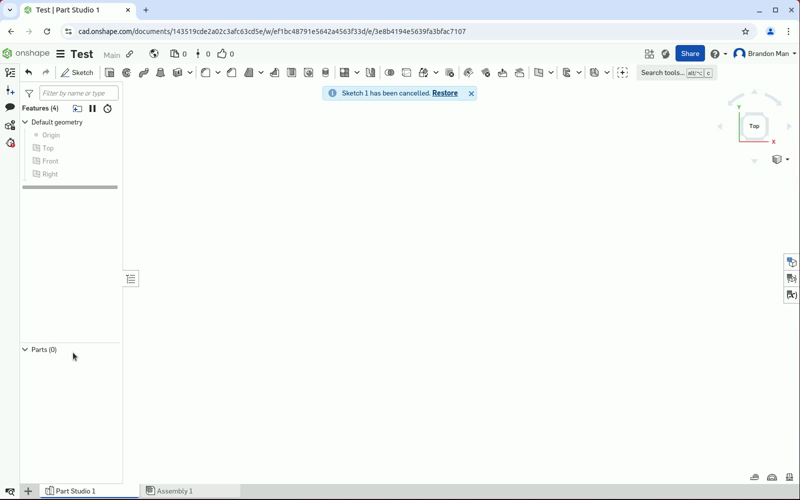
key(up)
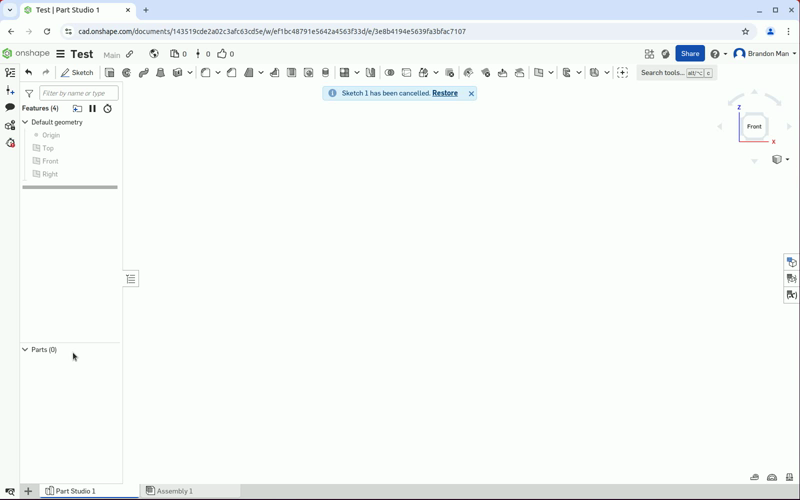
key_up(shift)
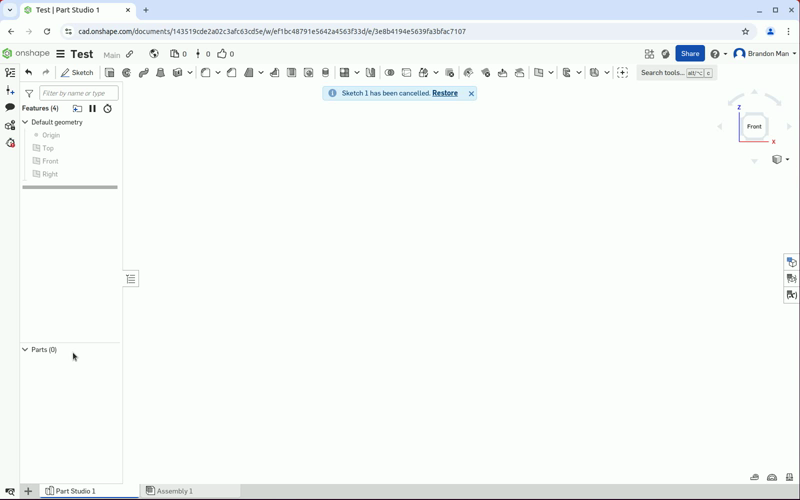
mouse_move(73, 352)
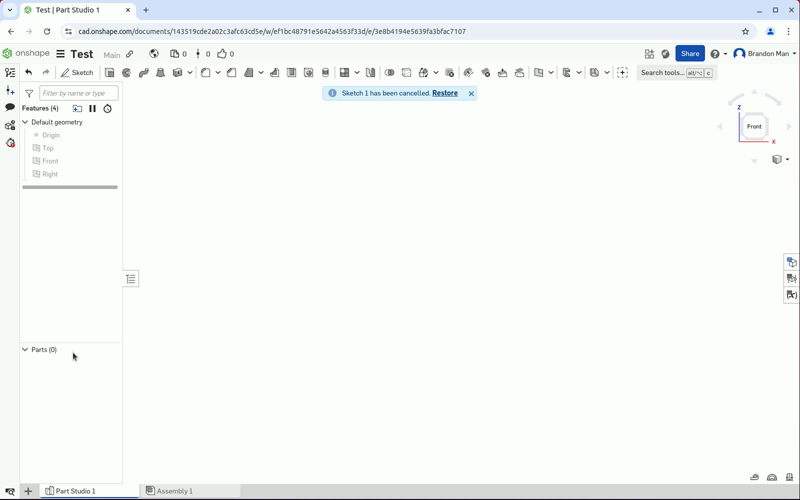
key(shift+y)
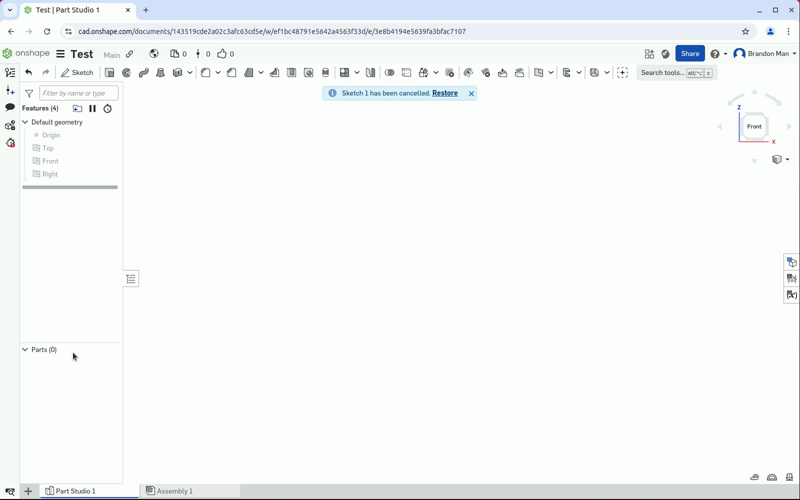
key(shift+s)
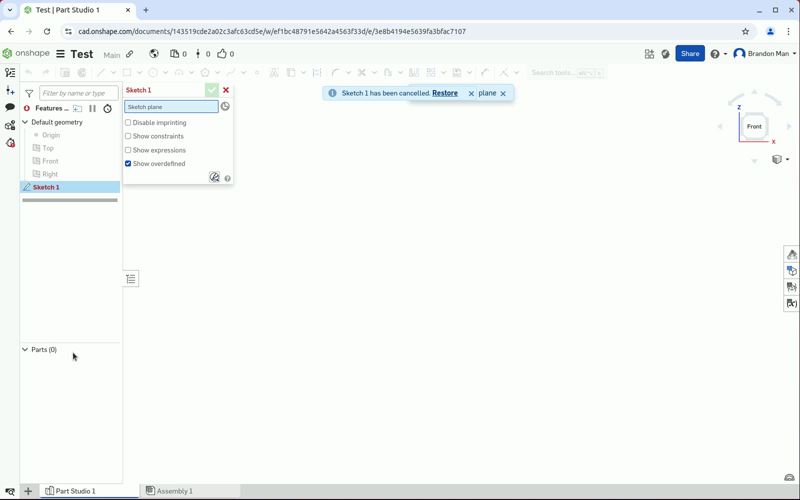
mouse_move(73, 163)
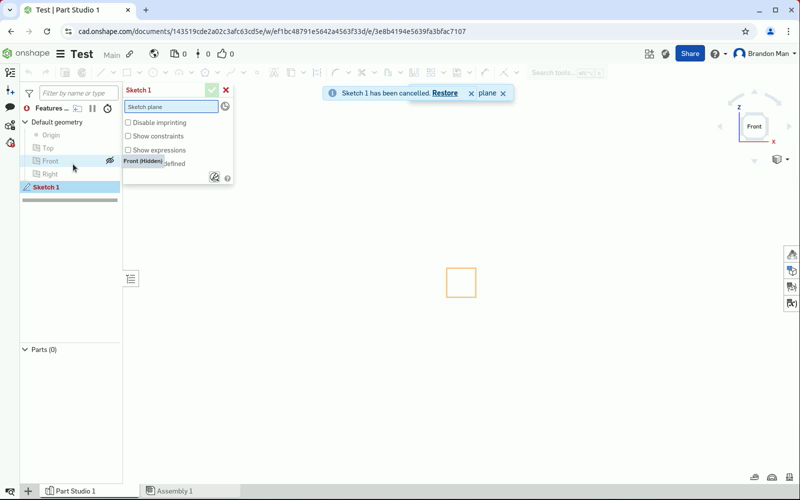
click(73, 163)
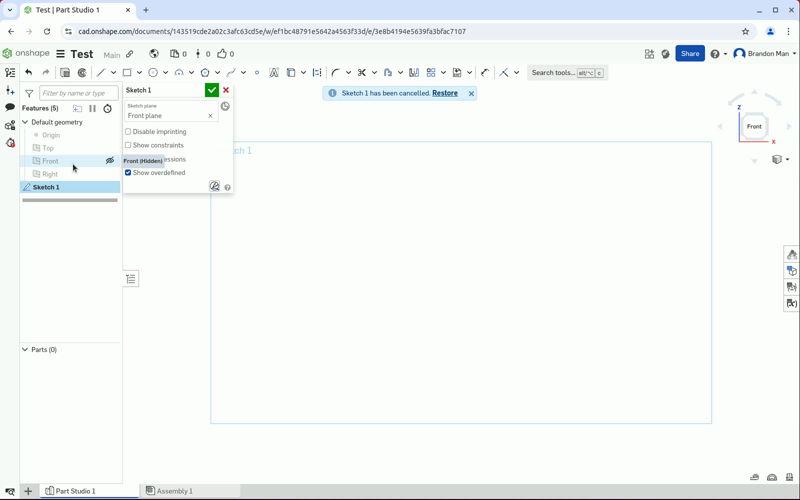
mouse_move(73, 352)
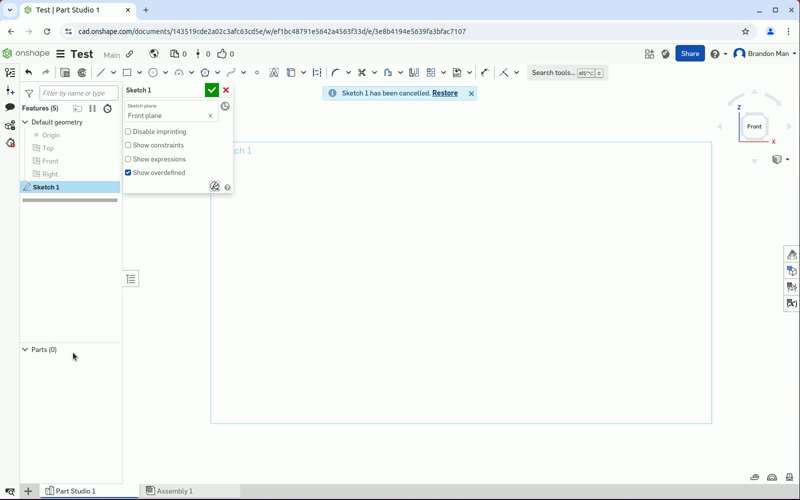
key(y)
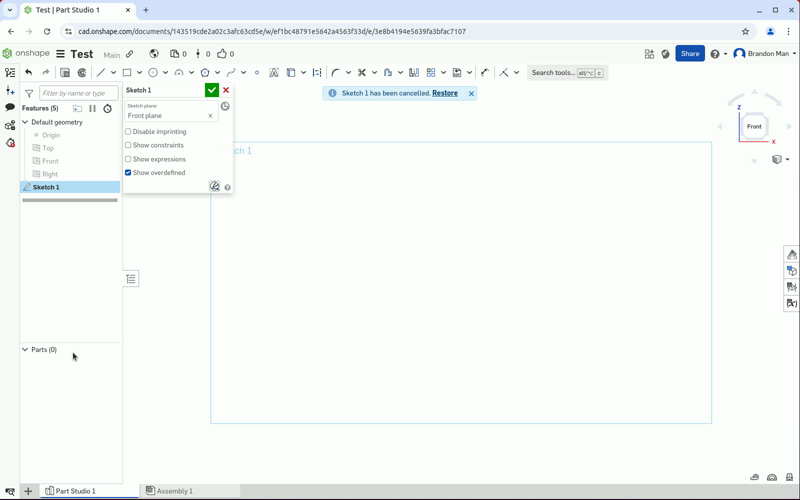
key(l)
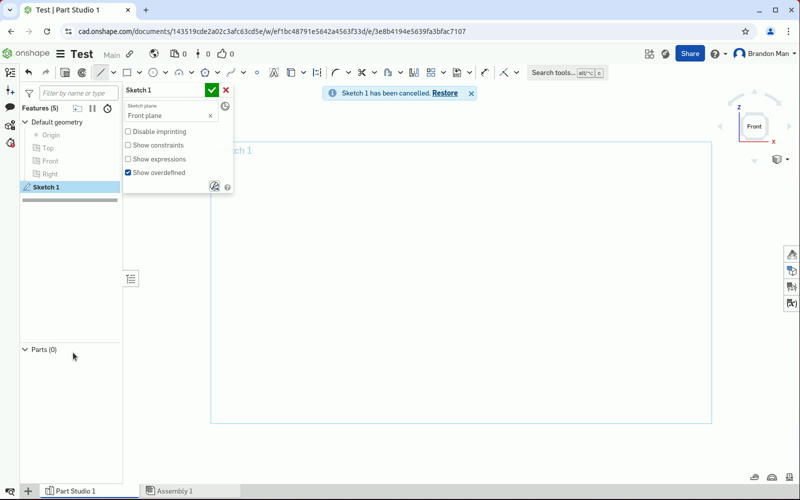
key_down(shift)
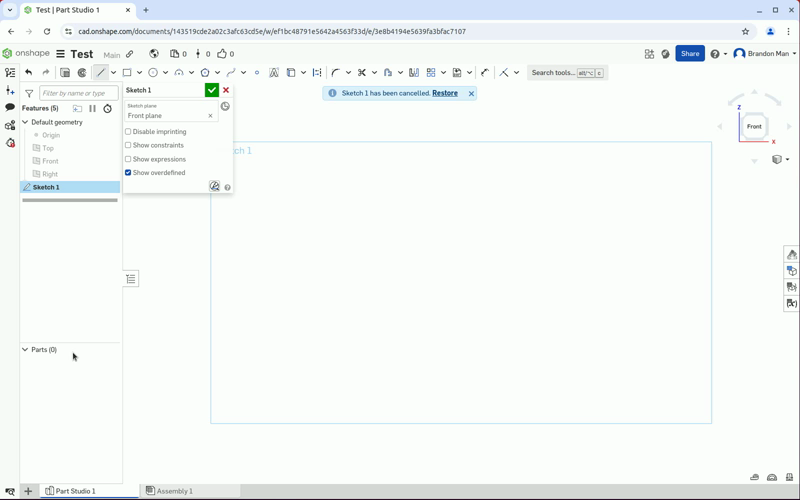
mouse_move(460, 282)
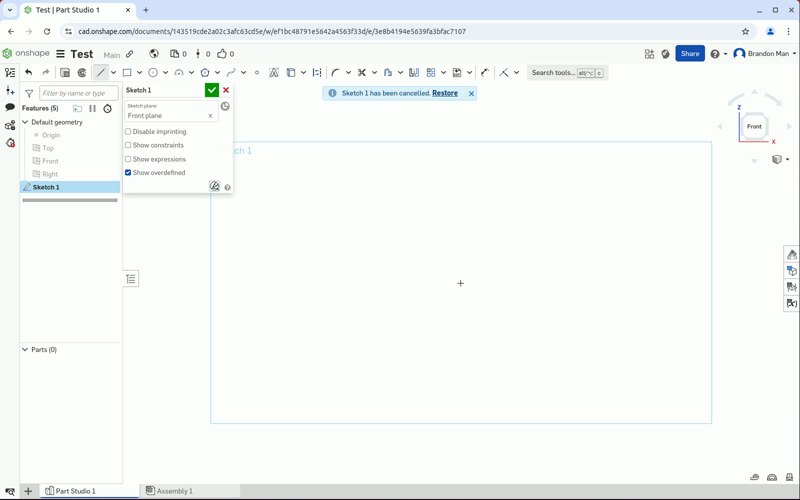
click(460, 282)
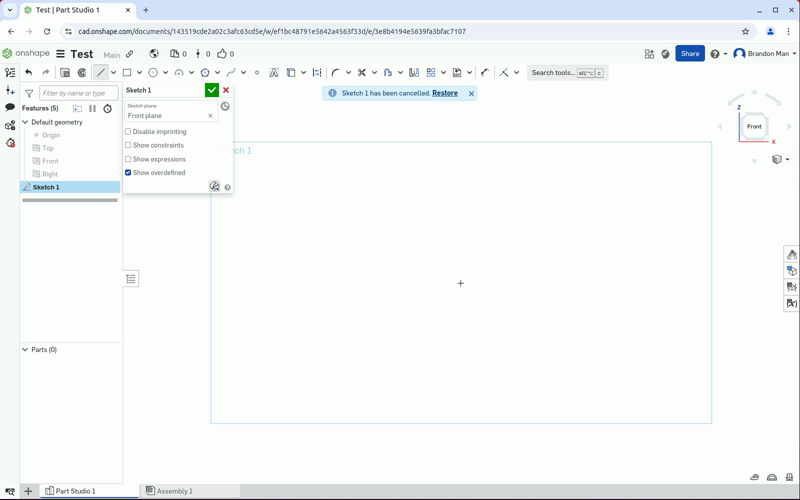
key_up(shift)
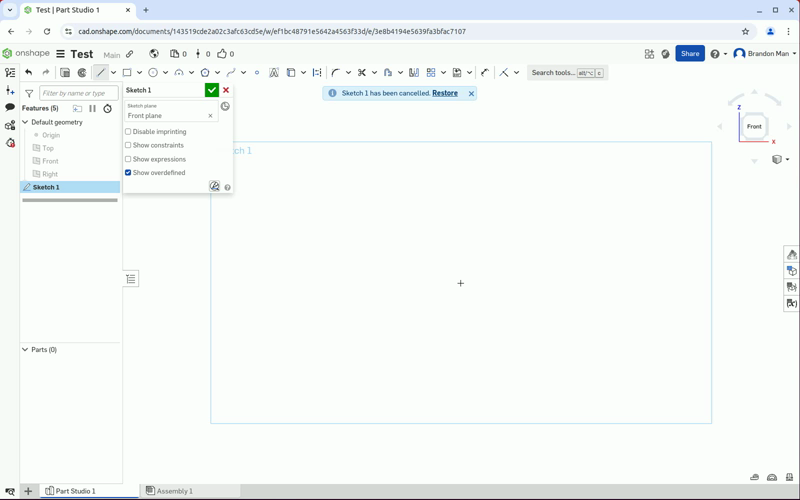
key_down(shift)
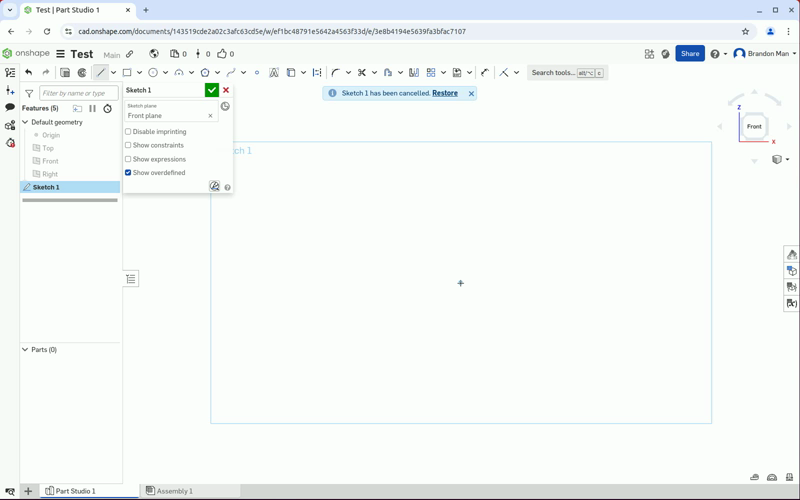
mouse_move(573, 282)
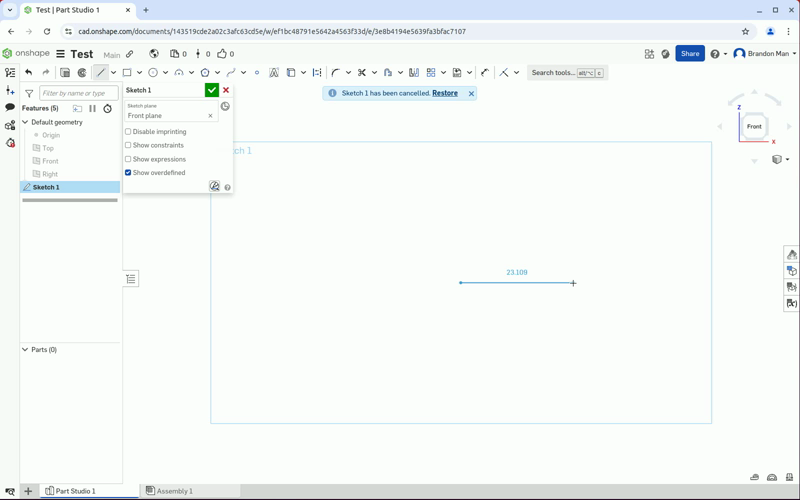
click(573, 282)
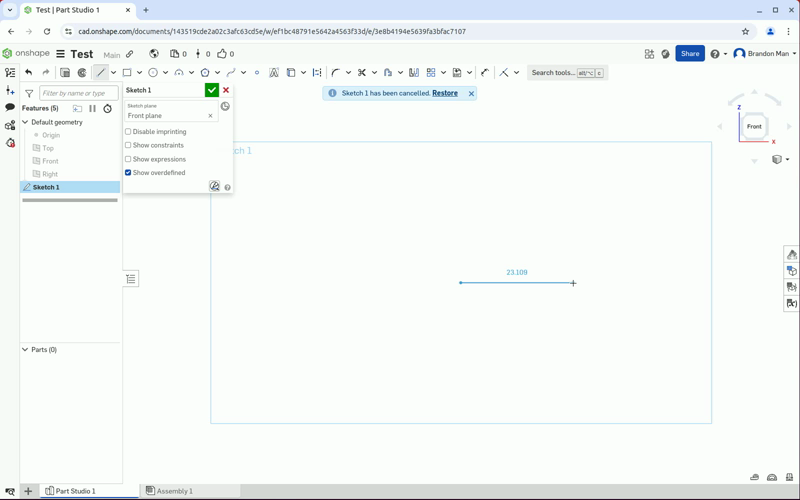
key_up(shift)
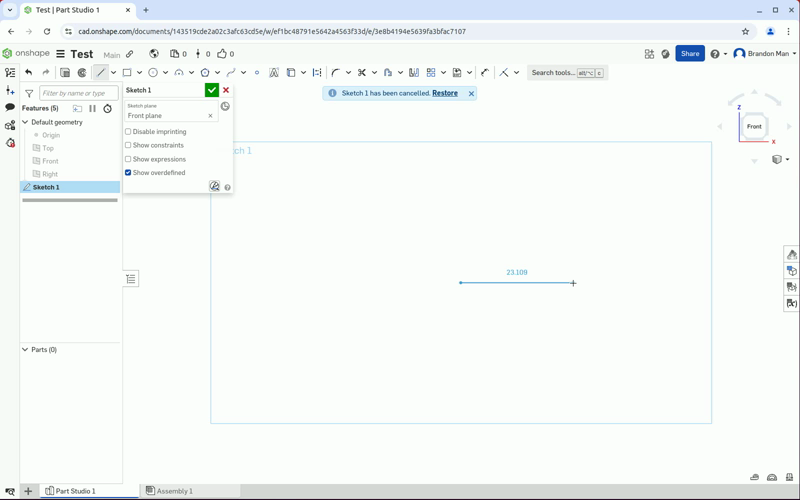
key_down(shift)
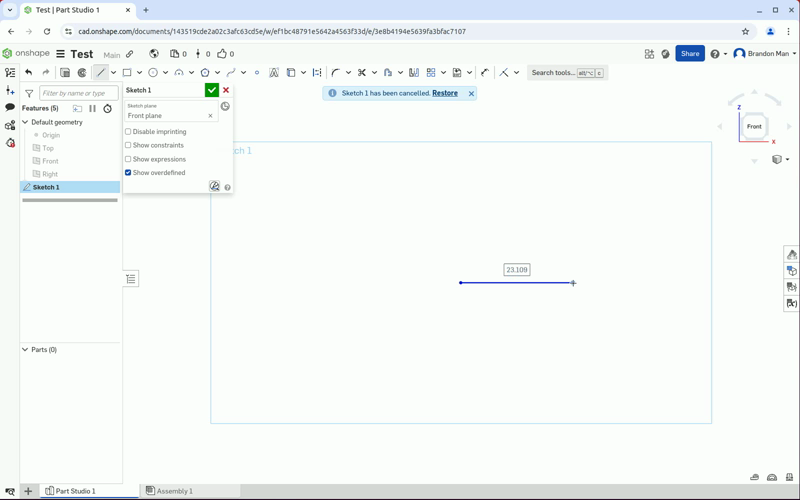
mouse_move(573, 215)
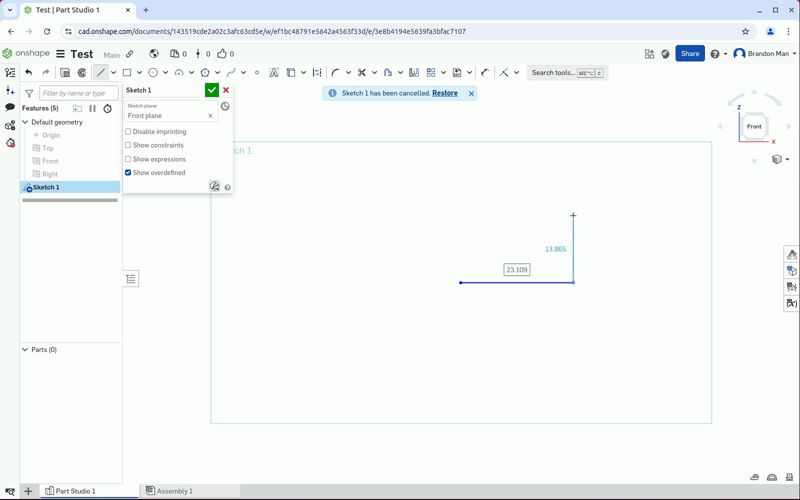
click(573, 215)
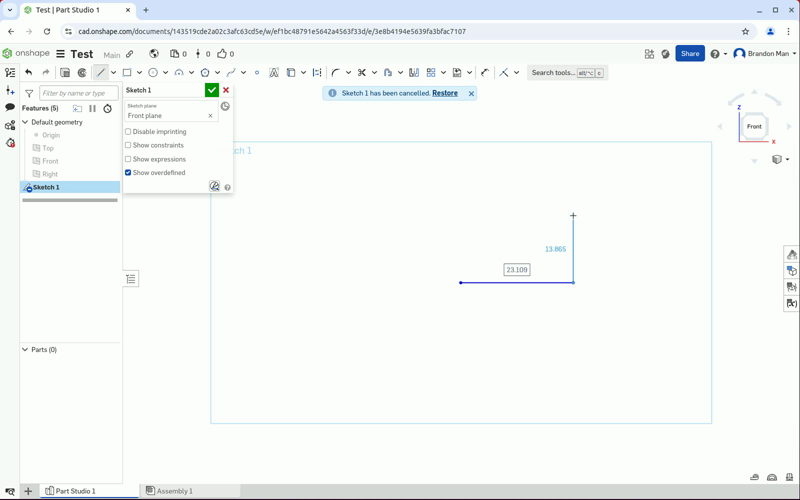
key_up(shift)
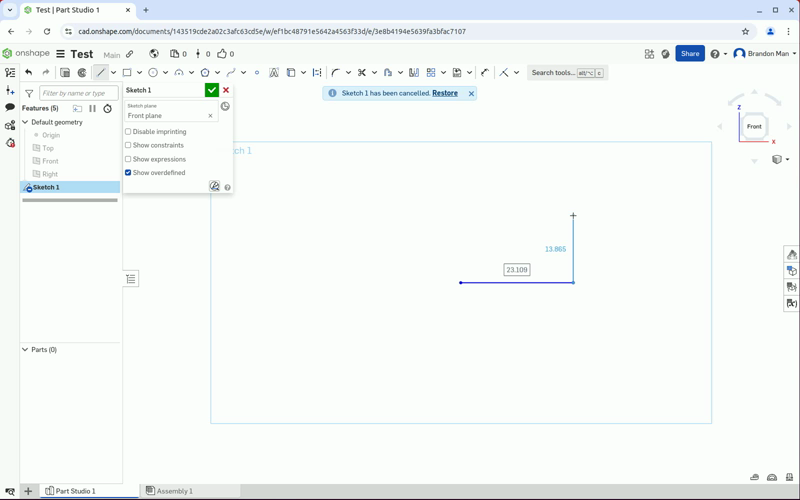
key_down(shift)
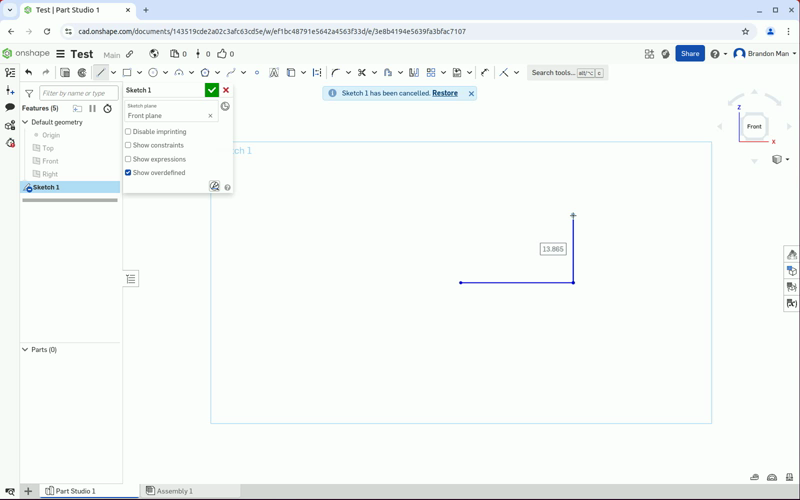
mouse_move(460, 215)
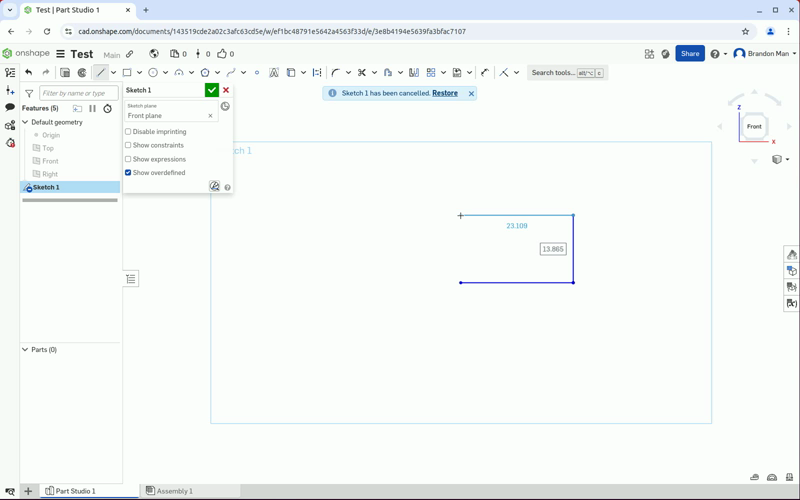
click(460, 215)
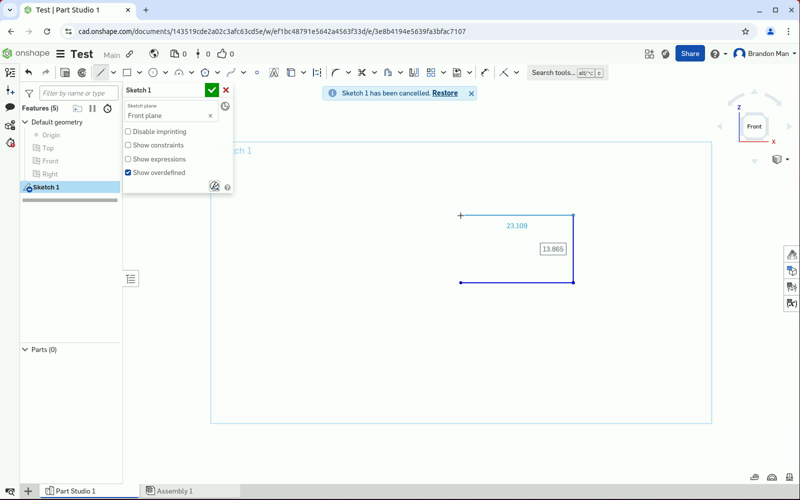
key_up(shift)
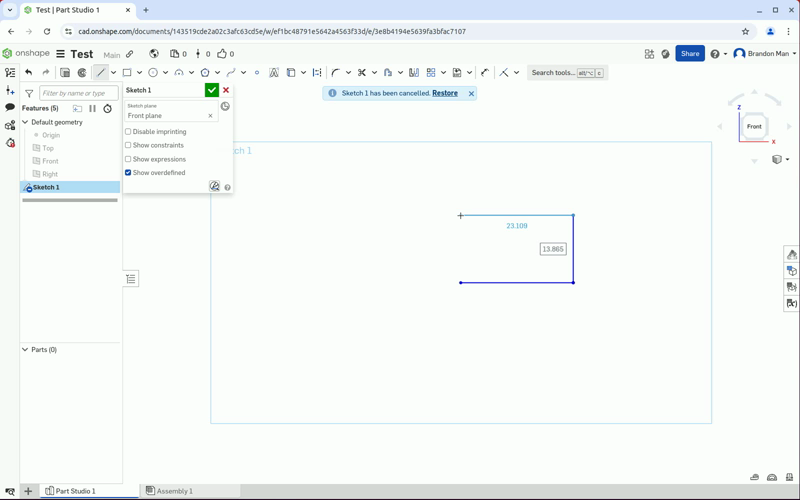
key_down(shift)
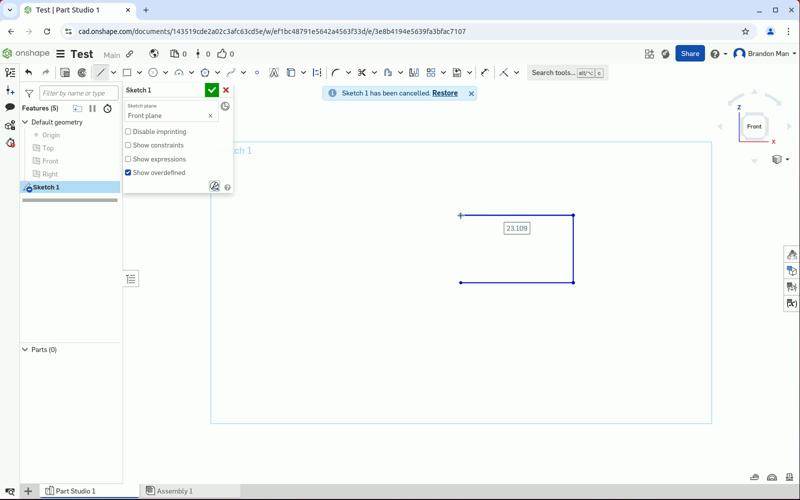
mouse_move(460, 282)
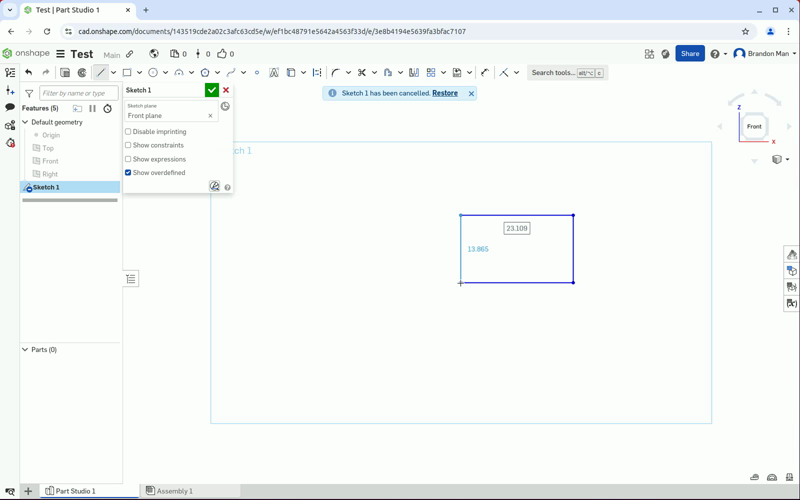
key_up(shift)
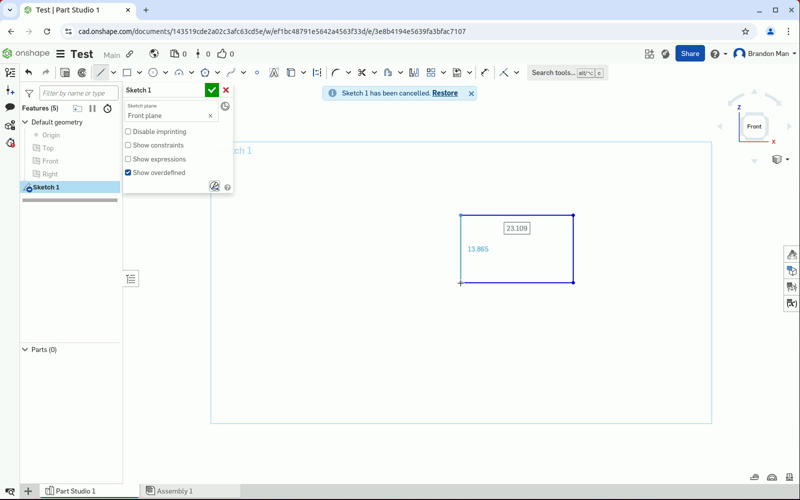
click(460, 282)
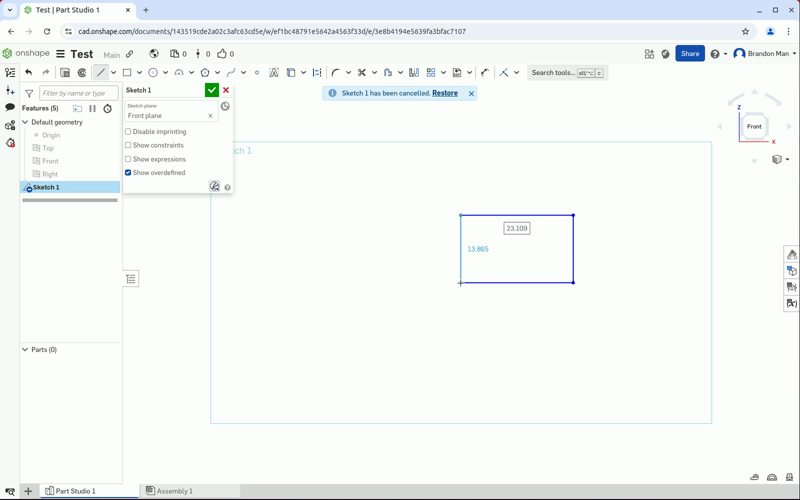
key(esc)
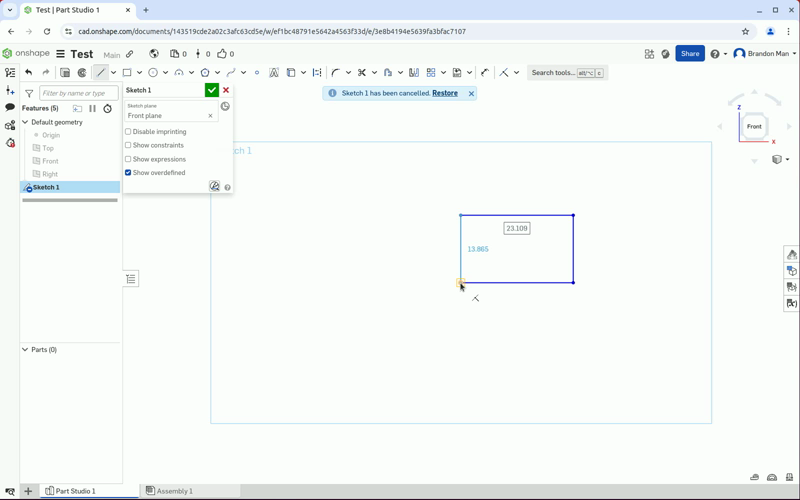
mouse_move(546, 265)
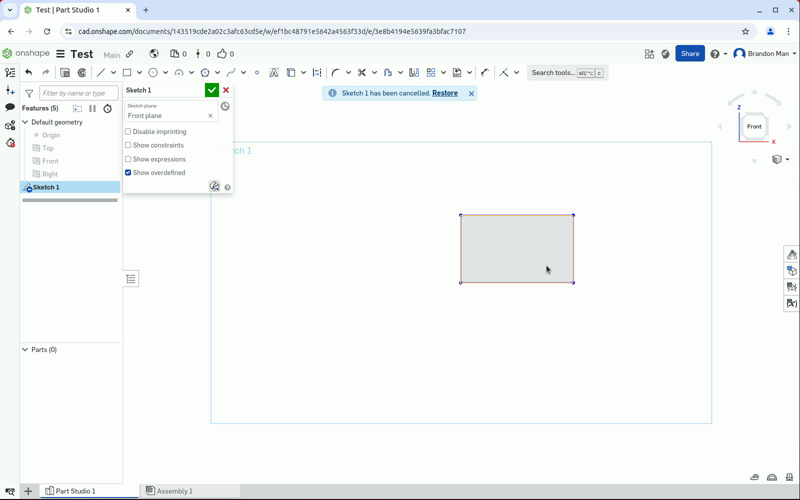
click(546, 265)
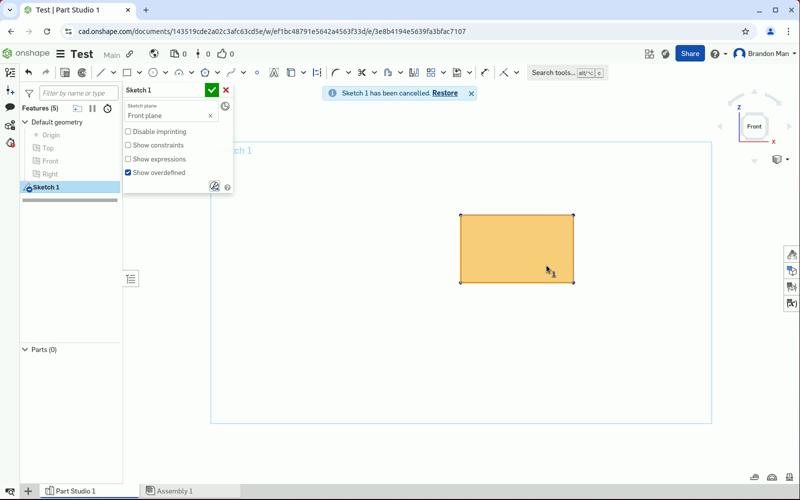
mouse_move(73, 352)
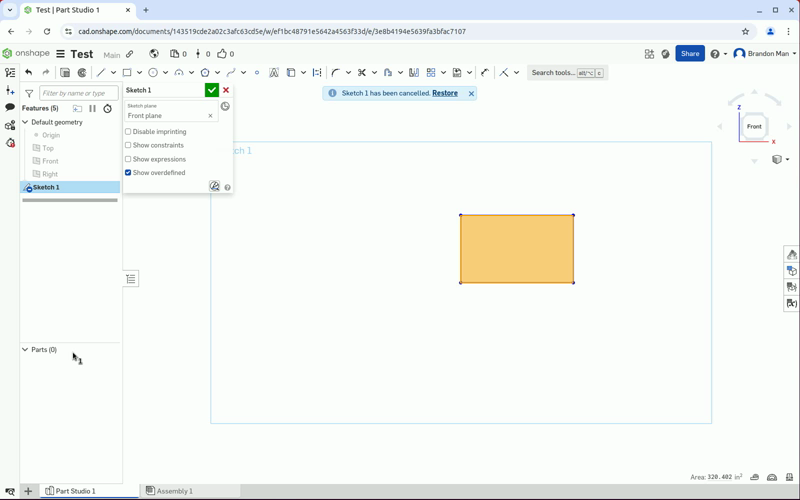
key(shift+y)
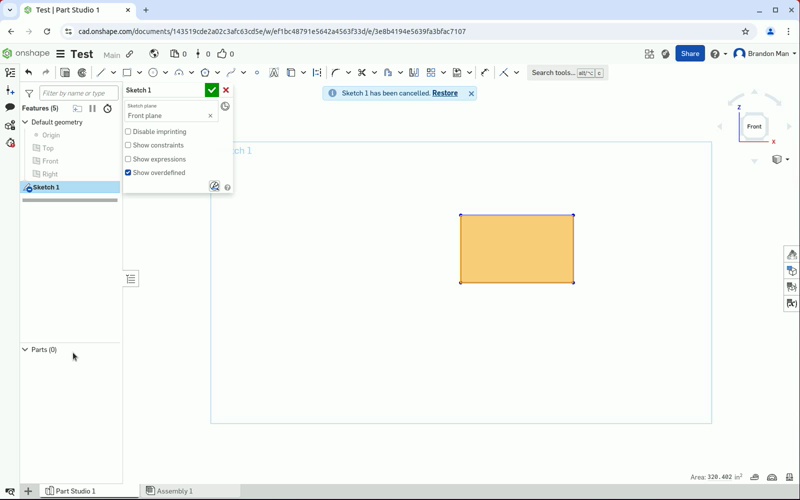
key(shift+e)
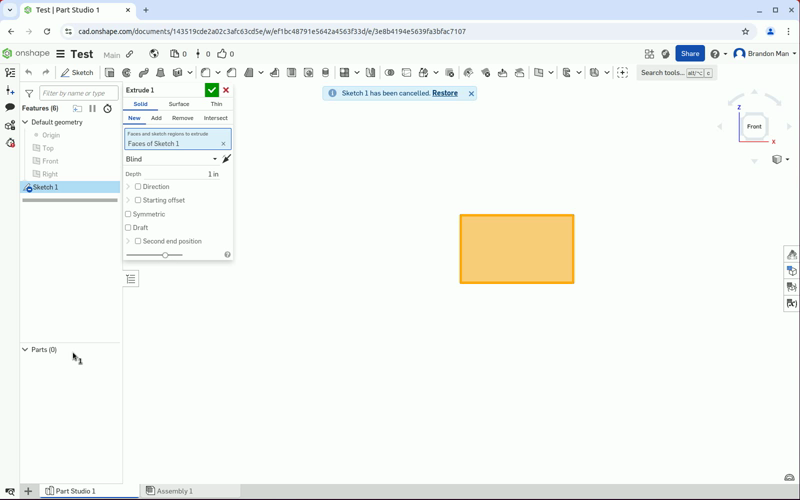
mouse_move(143, 106)
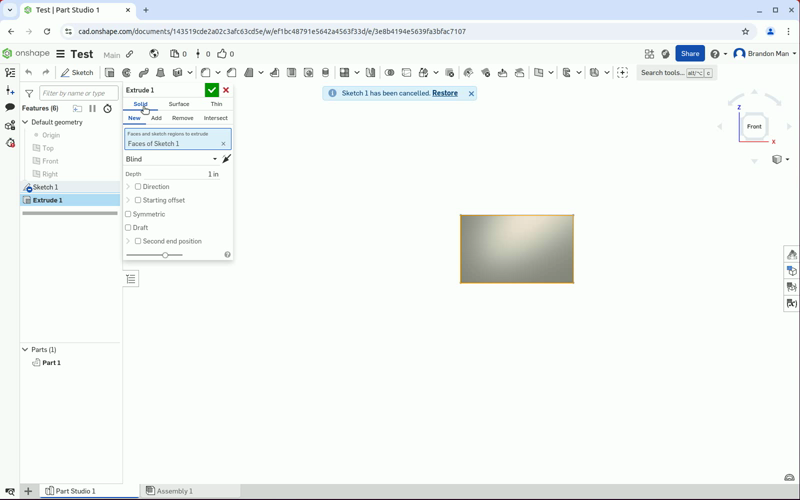
click(143, 106)
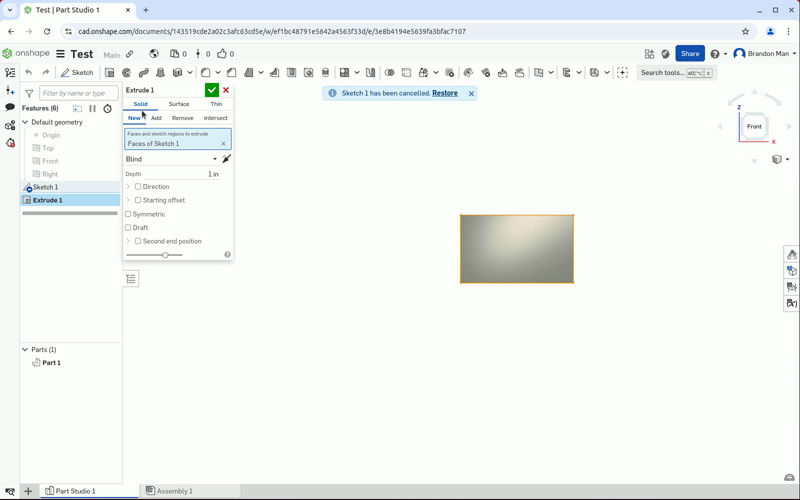
mouse_move(137, 120)
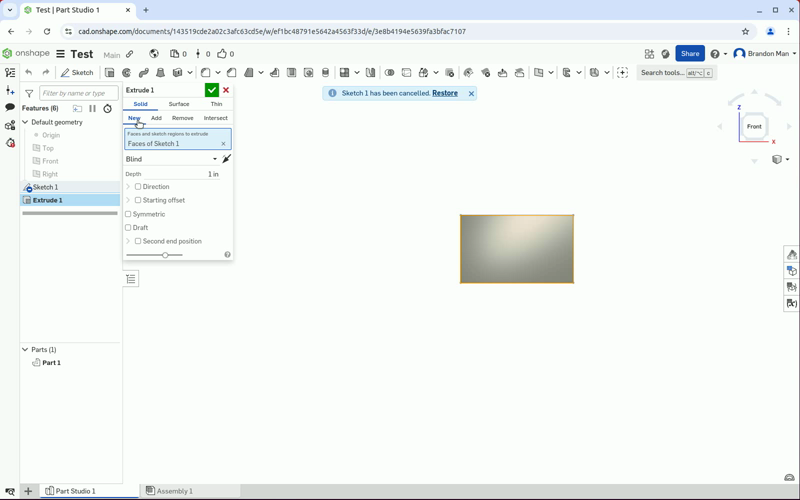
click(137, 120)
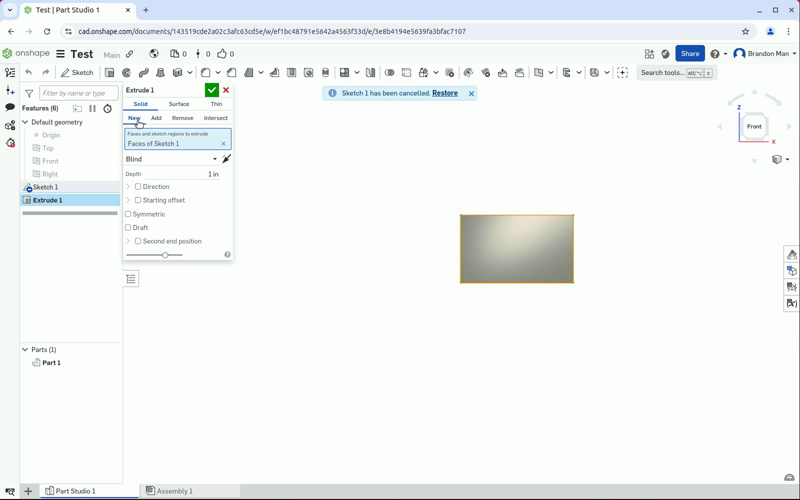
key(tab, 4)
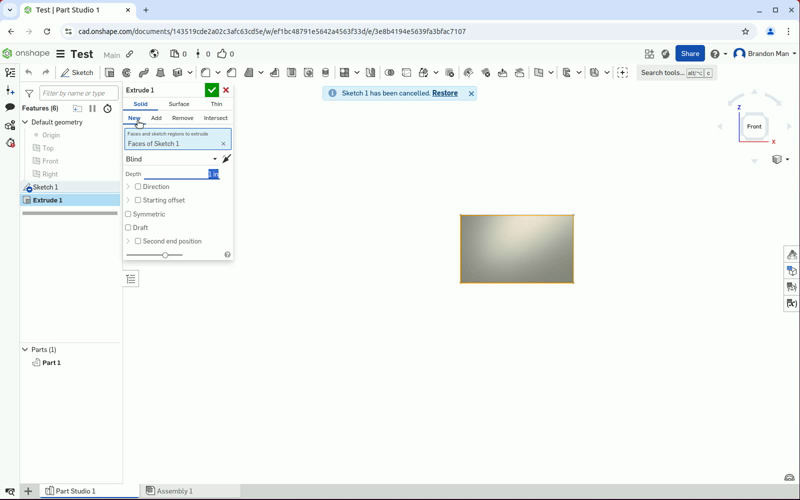
text(9.147)
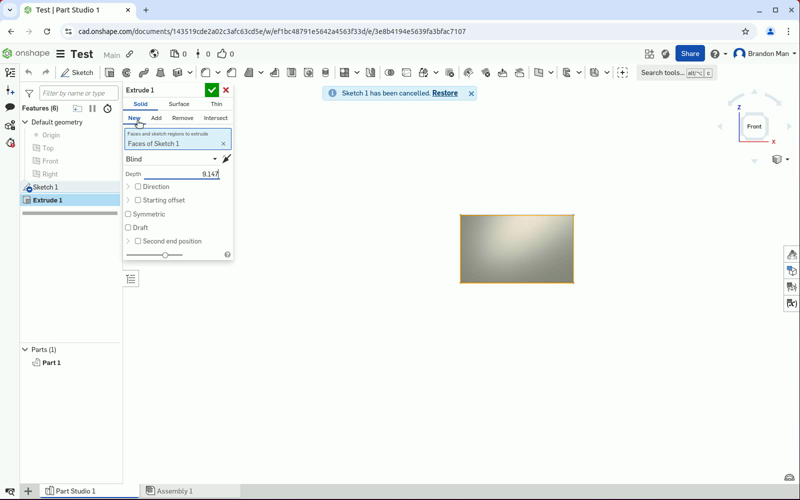
key(enter)
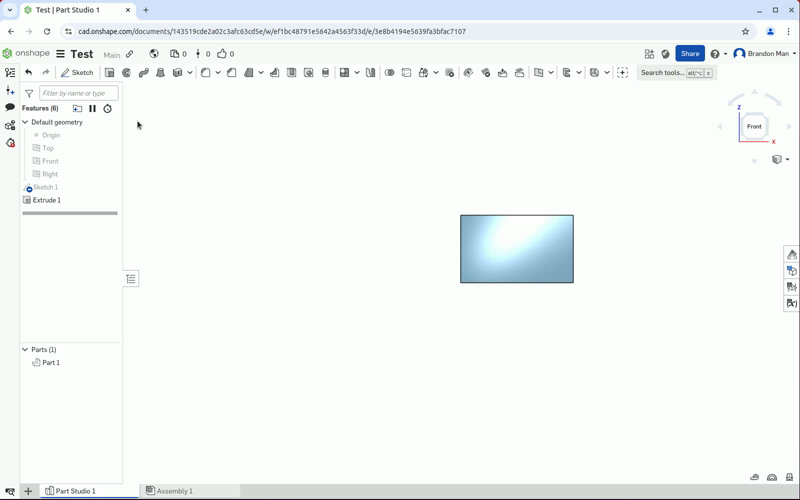
key(shift+h)
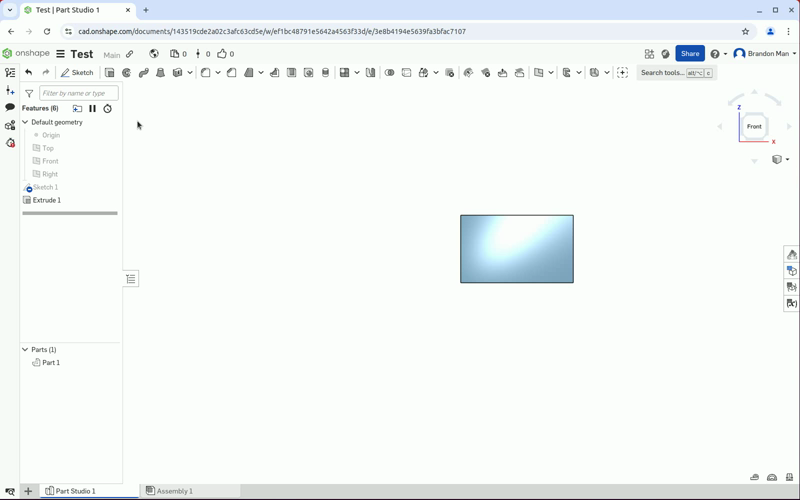
key(shift+h)
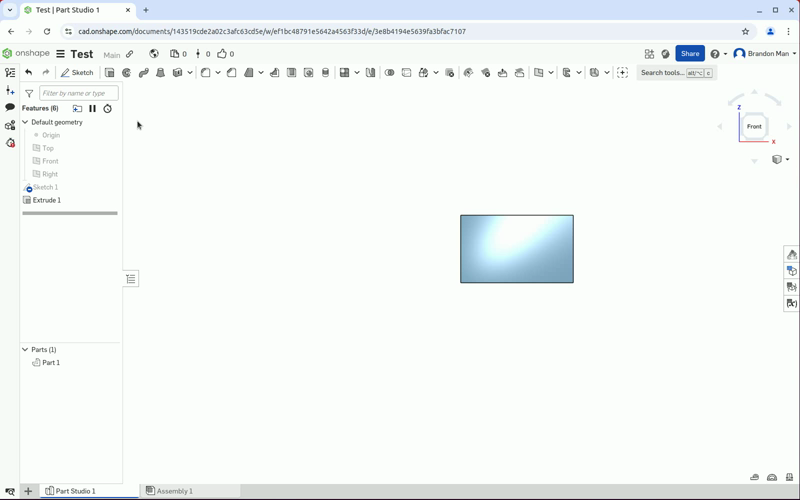
mouse_move(73, 189)
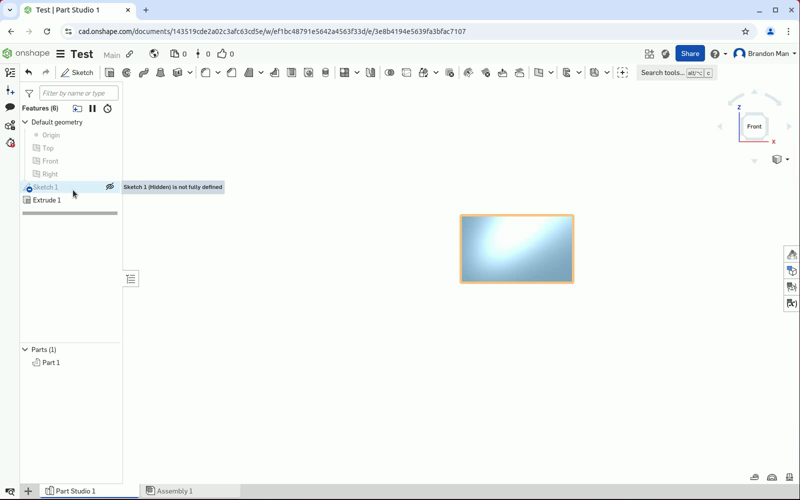
click(73, 189)
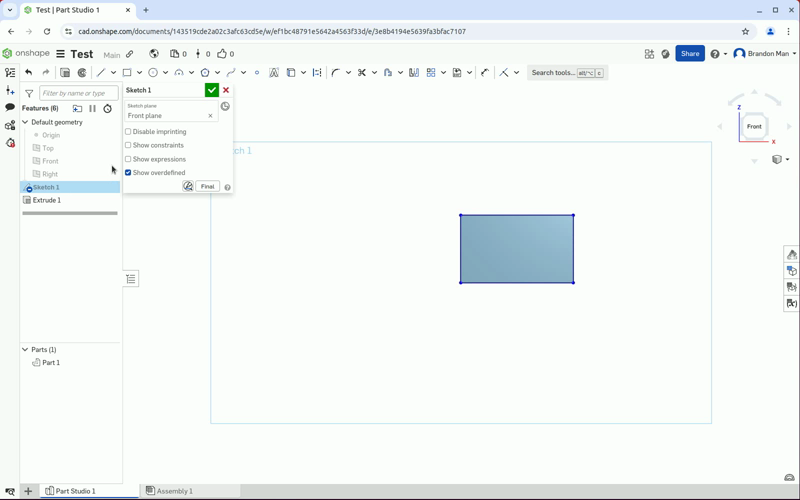
mouse_move(229, 92)
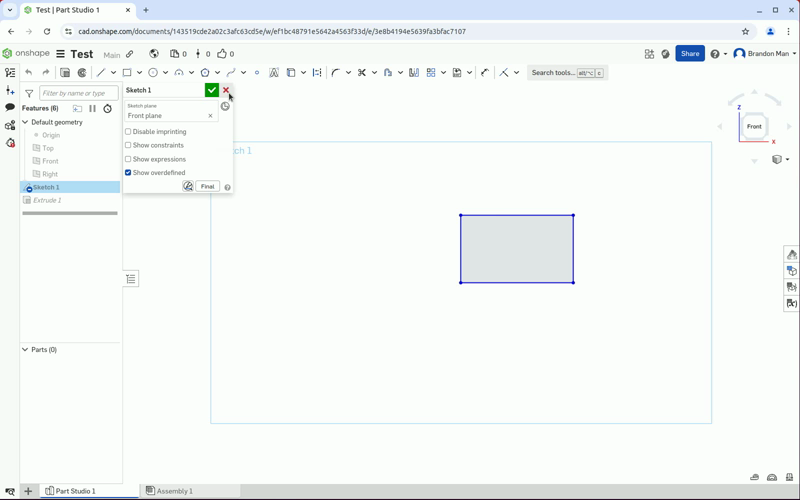
click(229, 92)
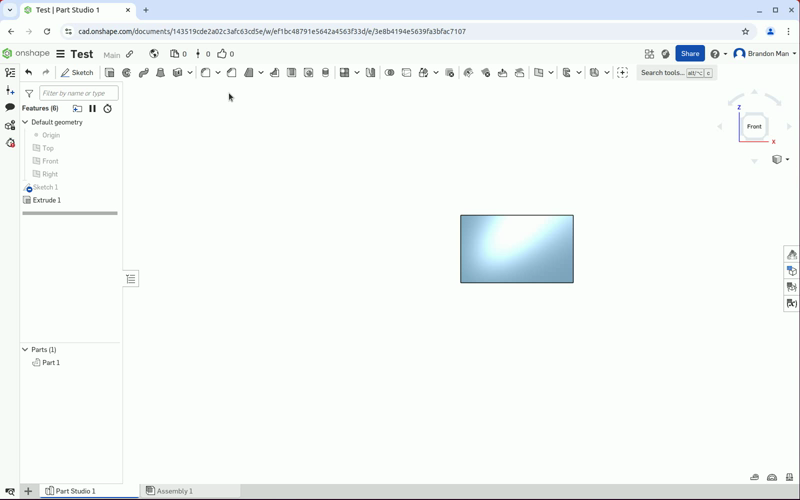
mouse_move(541, 75)
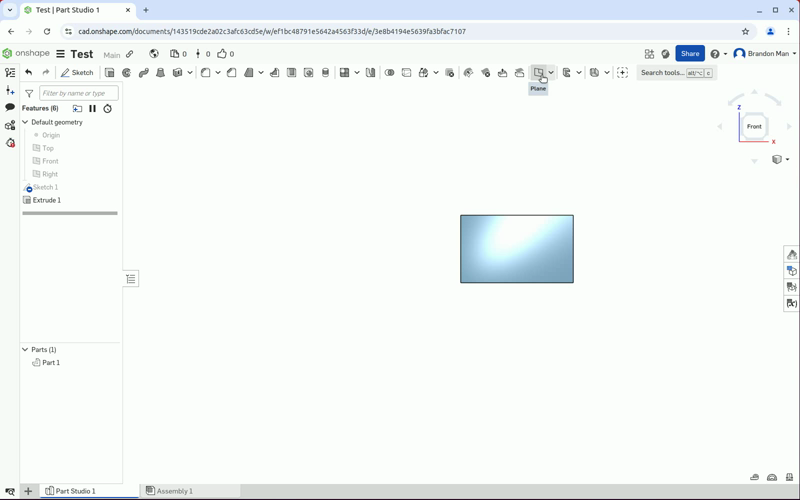
click(541, 75)
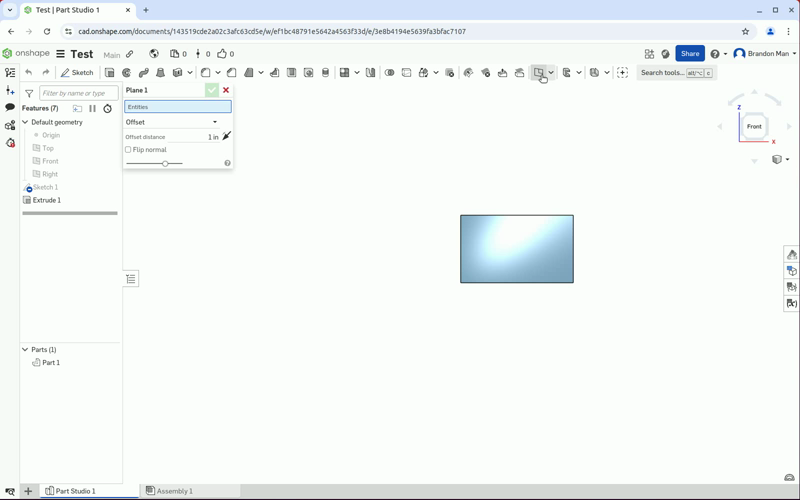
mouse_move(73, 163)
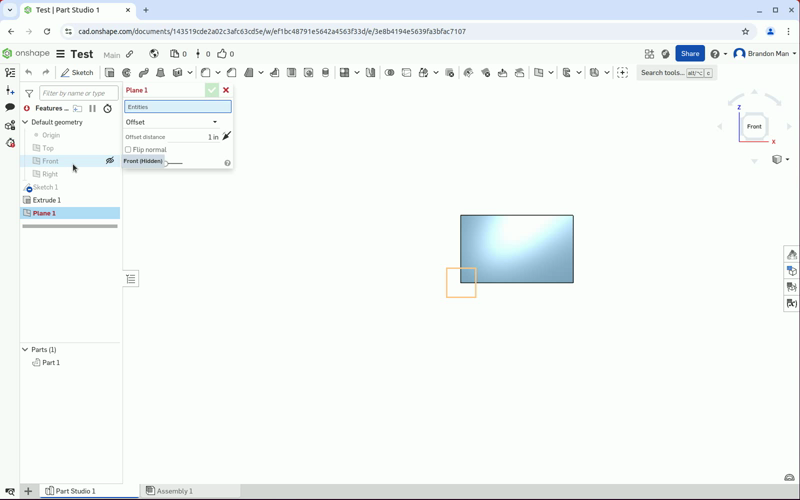
click(73, 163)
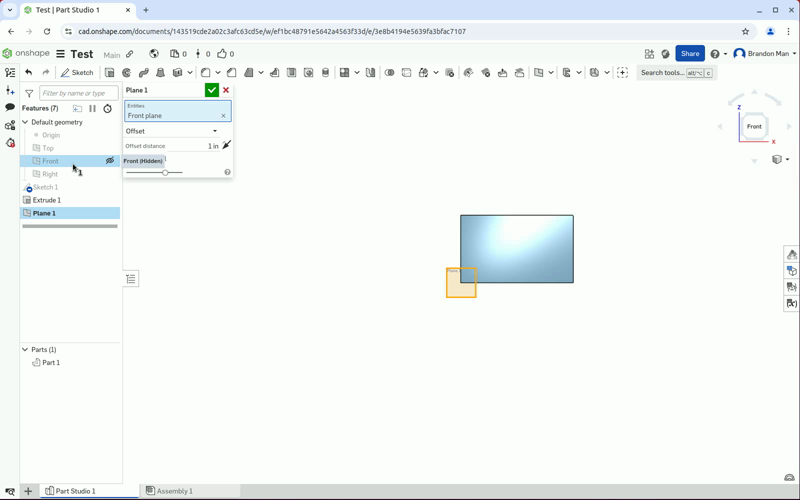
key(tab, 2)
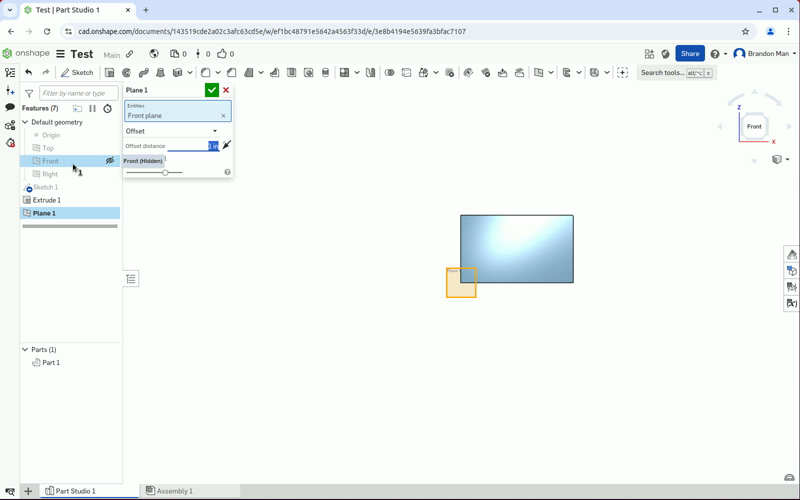
text(9.151)
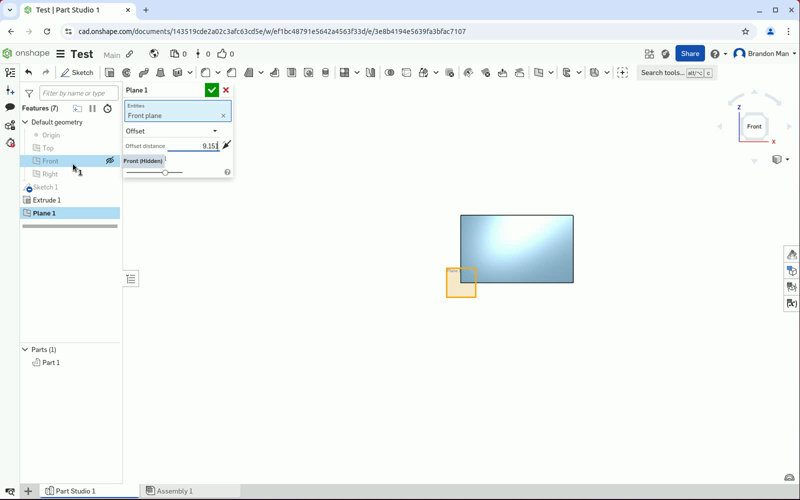
key(enter, 2)
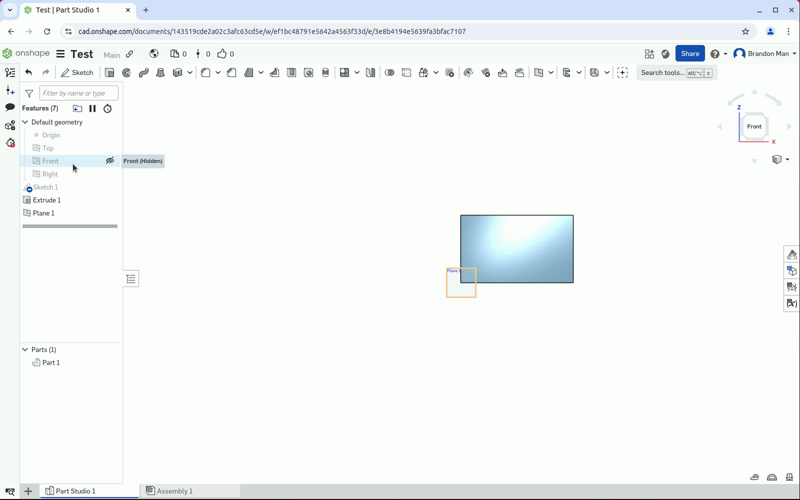
key(shift+s)
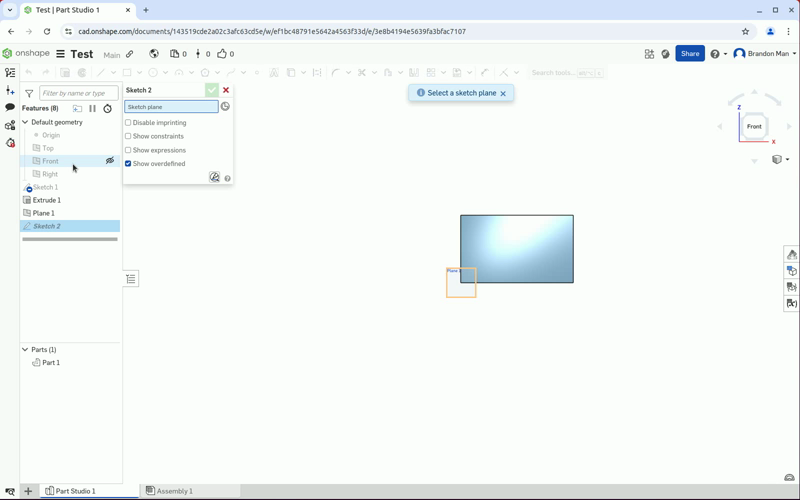
mouse_move(73, 215)
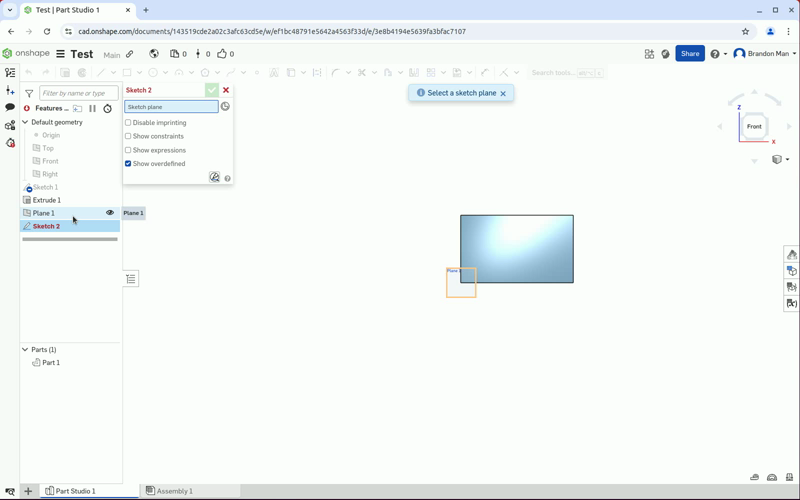
click(73, 215)
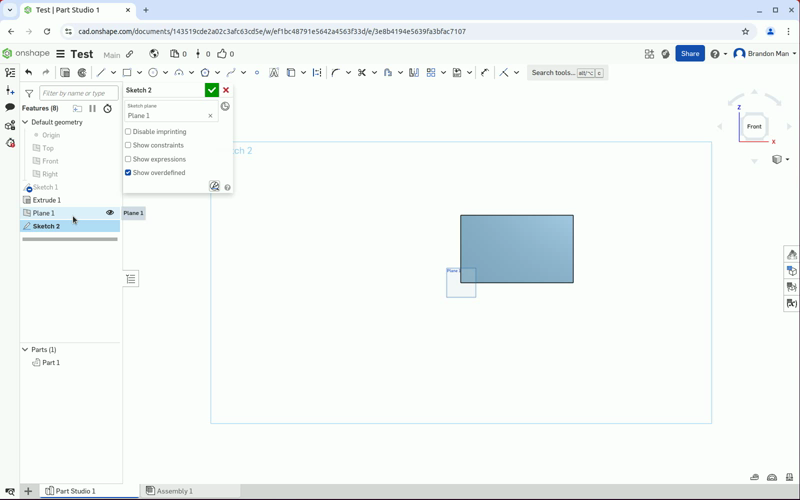
mouse_move(73, 352)
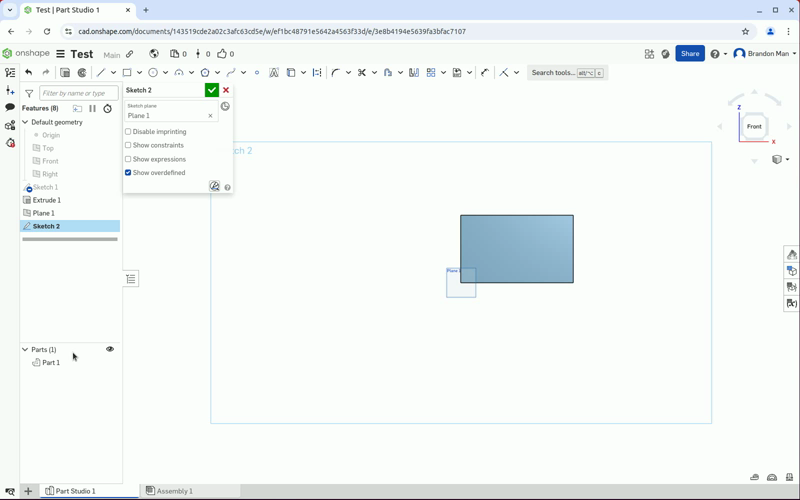
key(y)
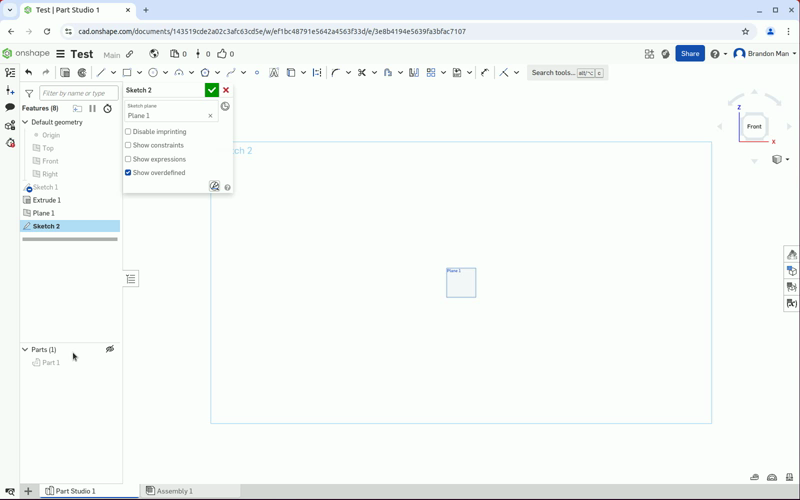
key(a)
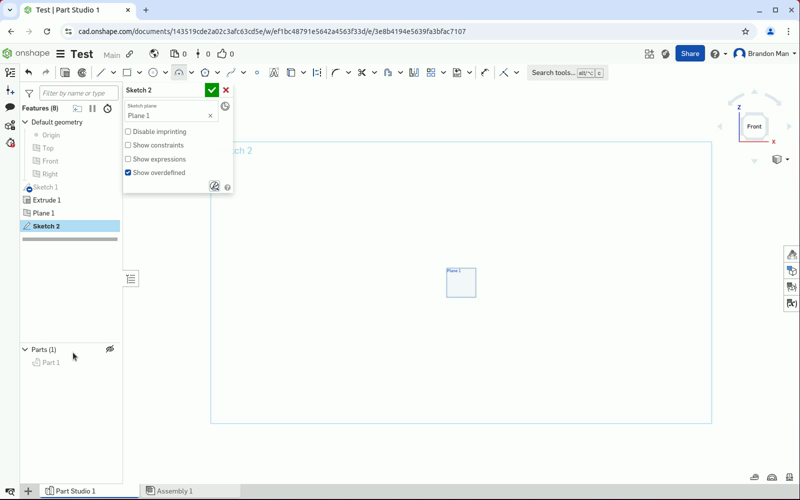
key_down(shift)
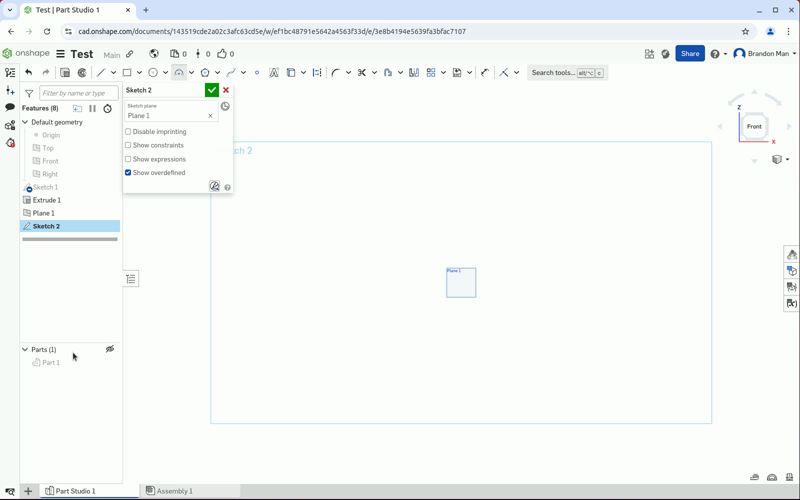
mouse_move(483, 215)
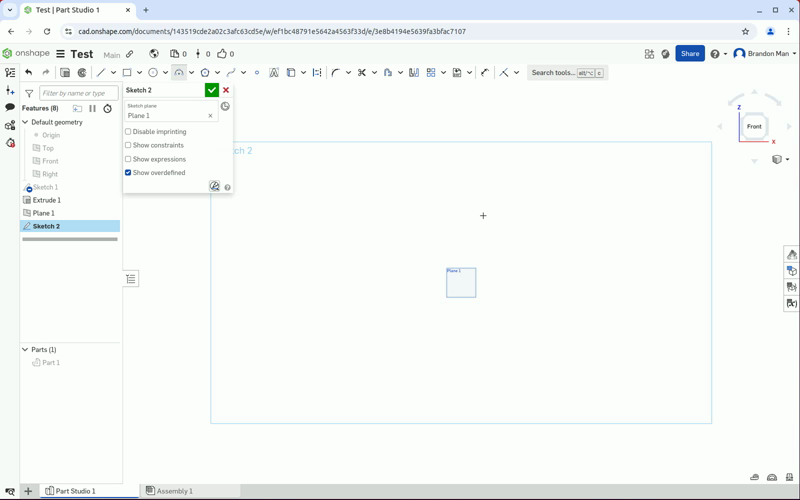
click(483, 215)
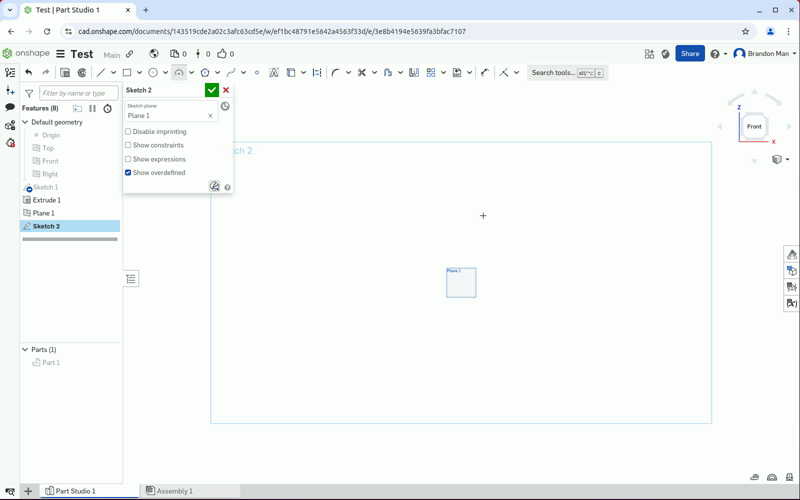
key_up(shift)
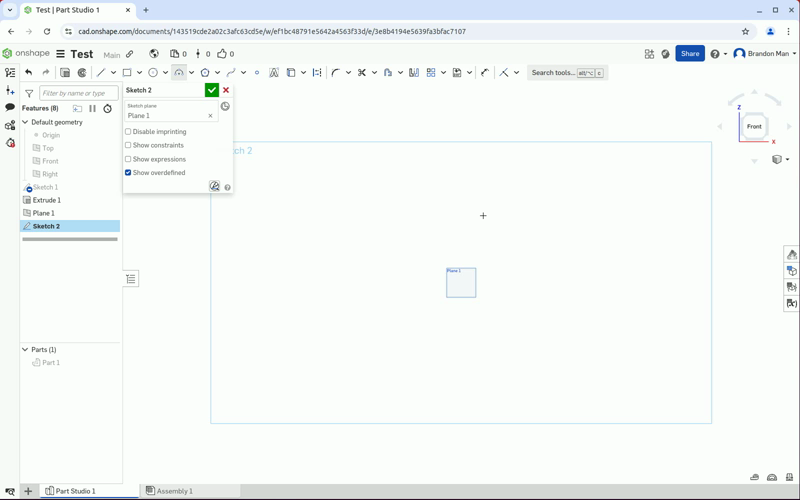
key_down(shift)
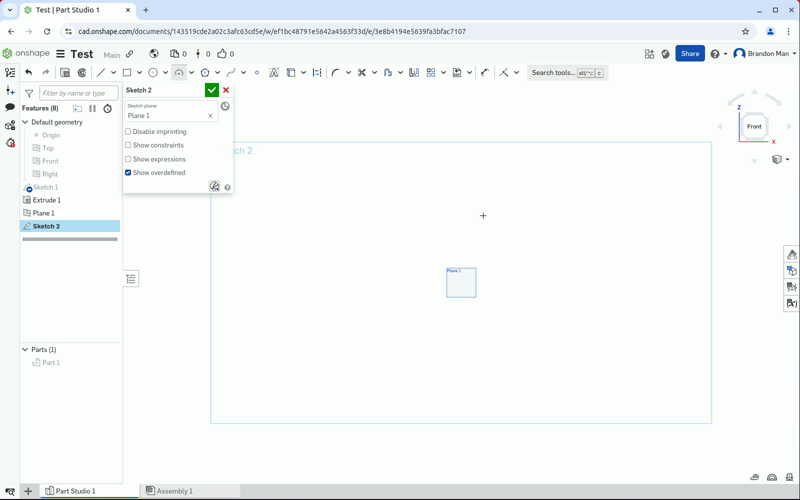
mouse_move(551, 215)
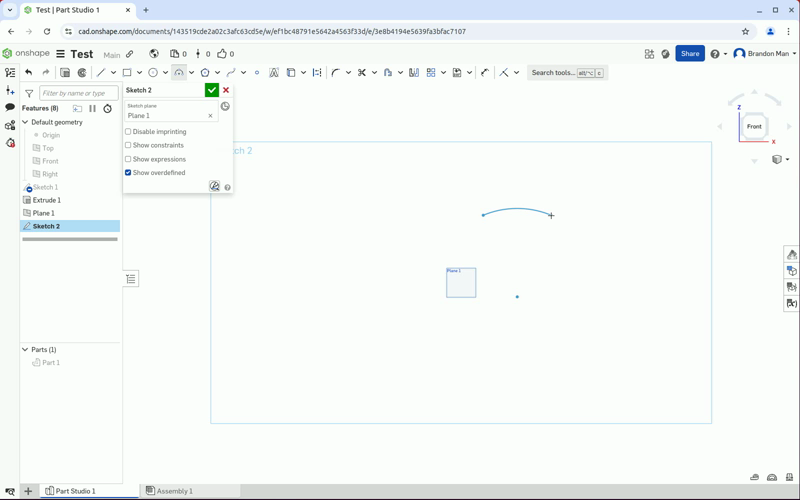
click(551, 215)
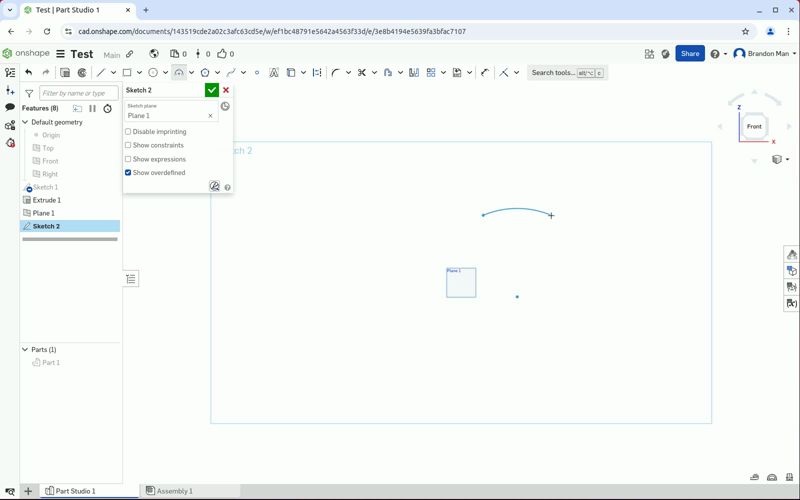
mouse_move(517, 249)
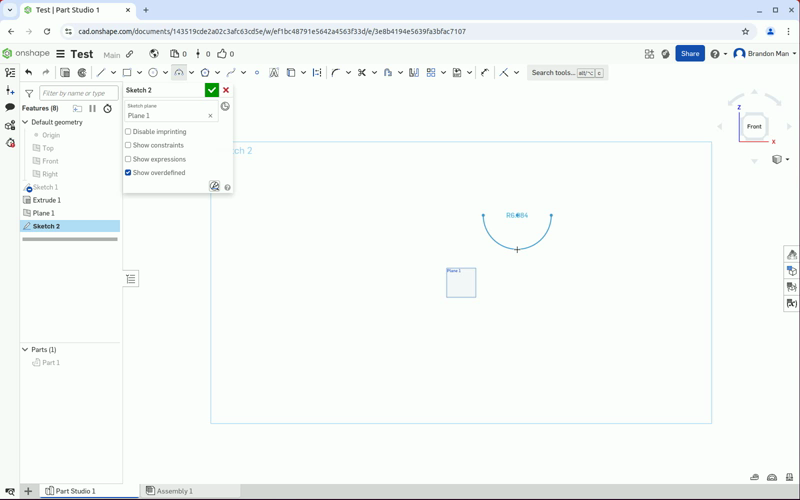
click(517, 249)
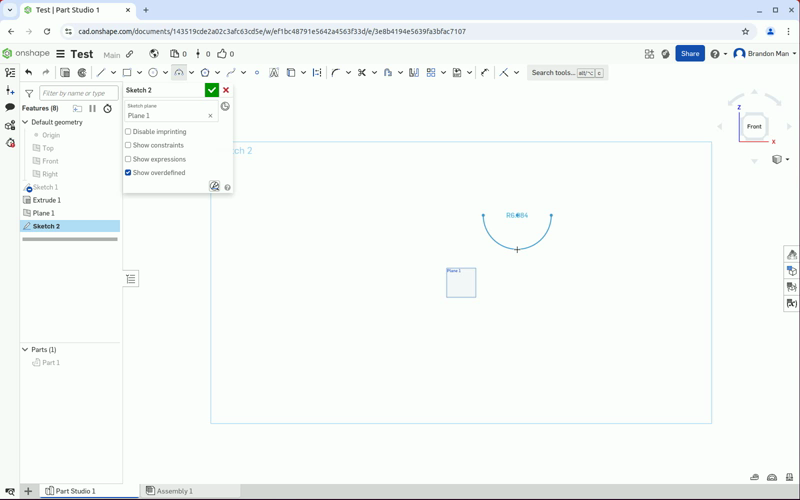
key_up(shift)
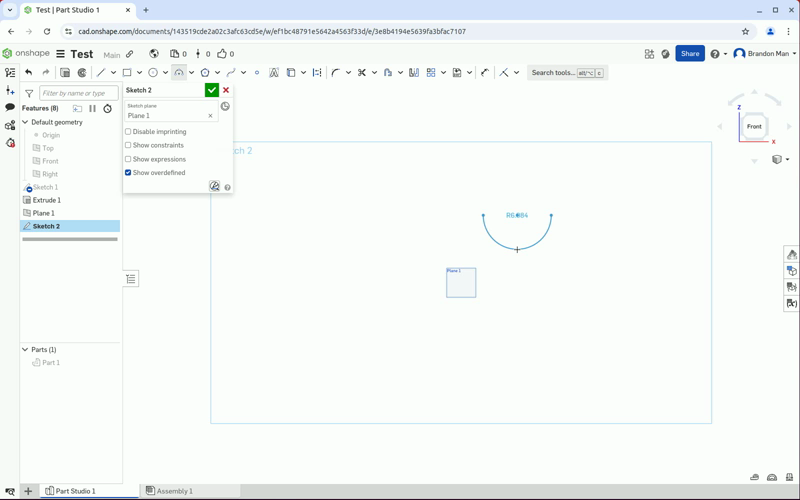
key(esc)
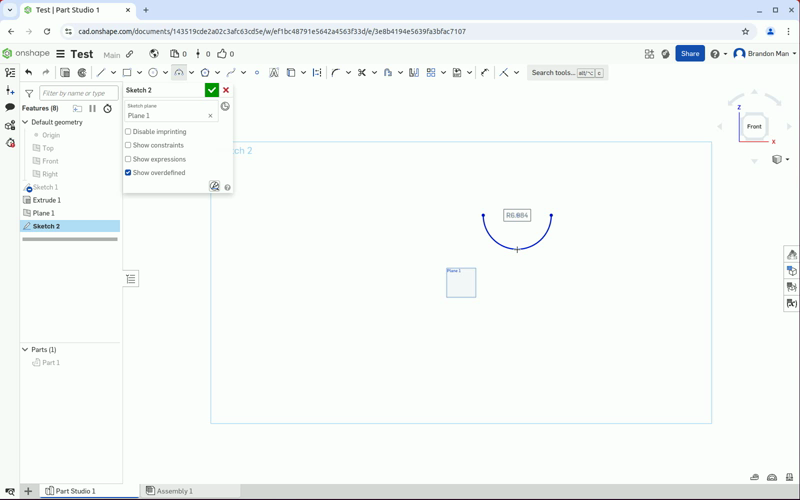
key(l)
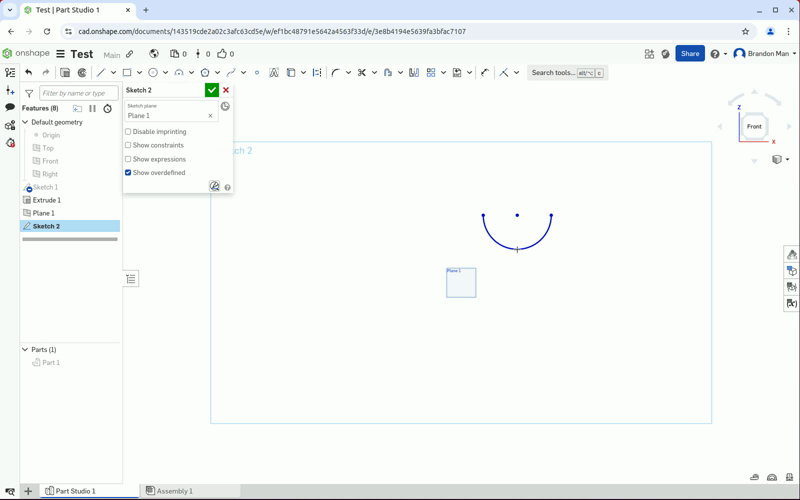
mouse_move(551, 215)
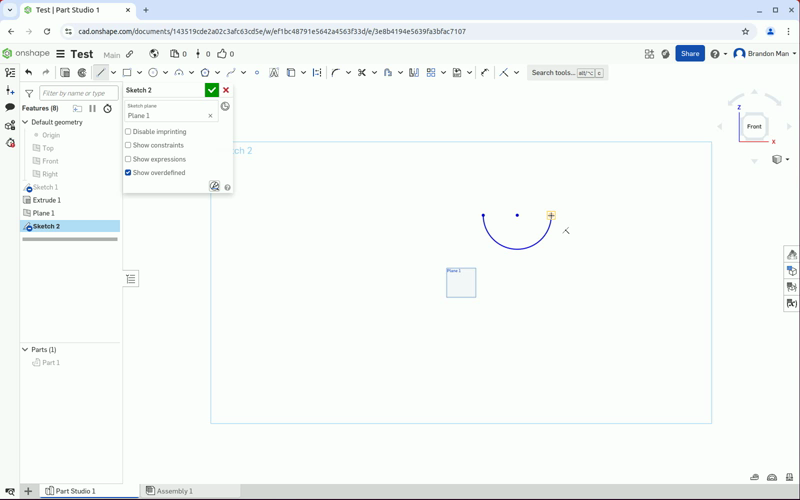
click(551, 215)
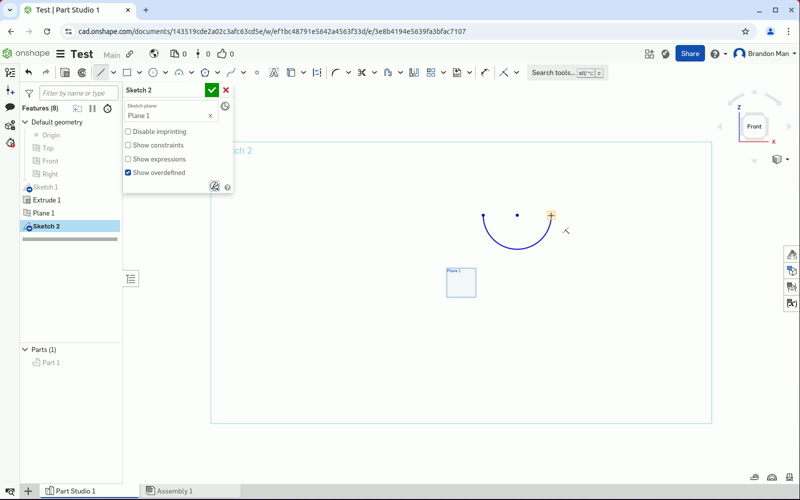
key_down(shift)
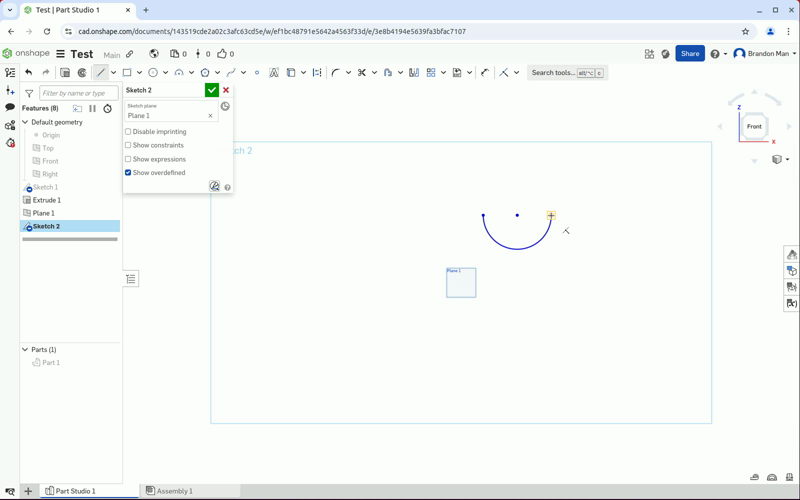
mouse_move(483, 215)
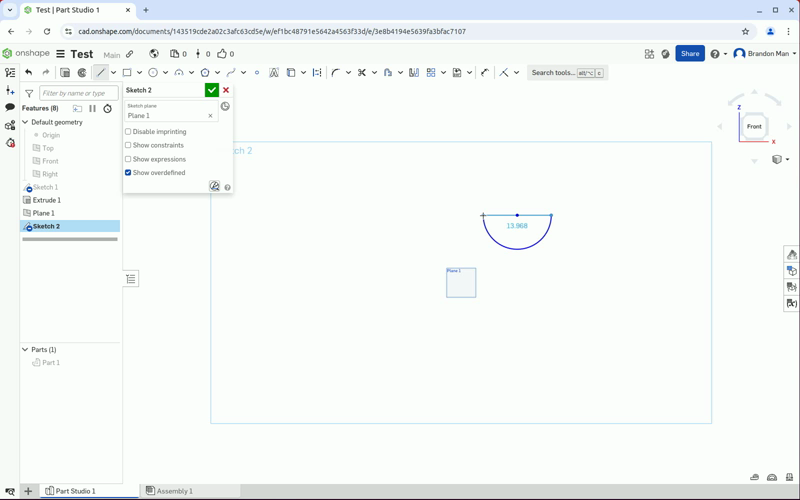
key_up(shift)
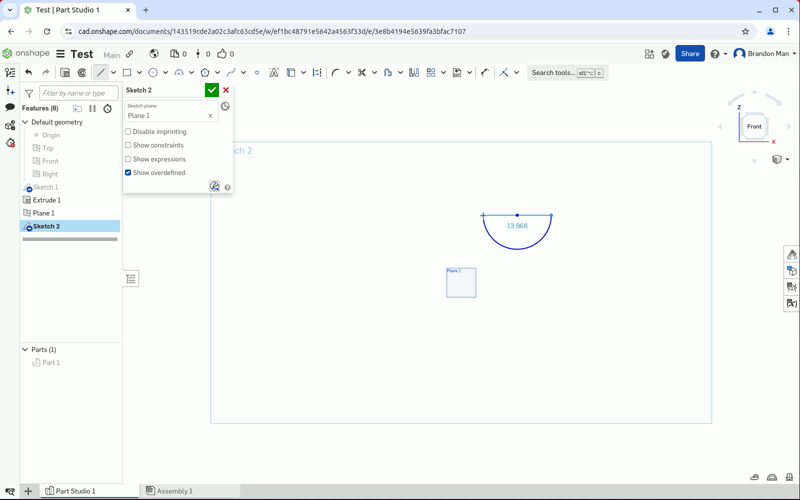
click(483, 215)
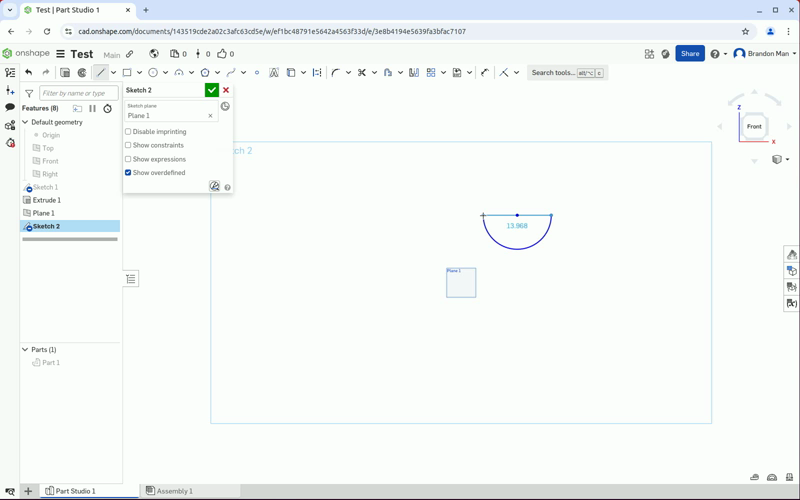
key(esc)
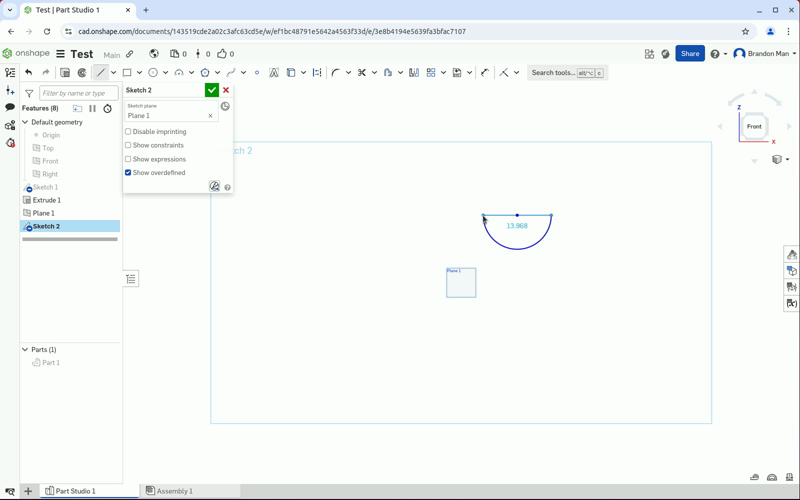
mouse_move(503, 236)
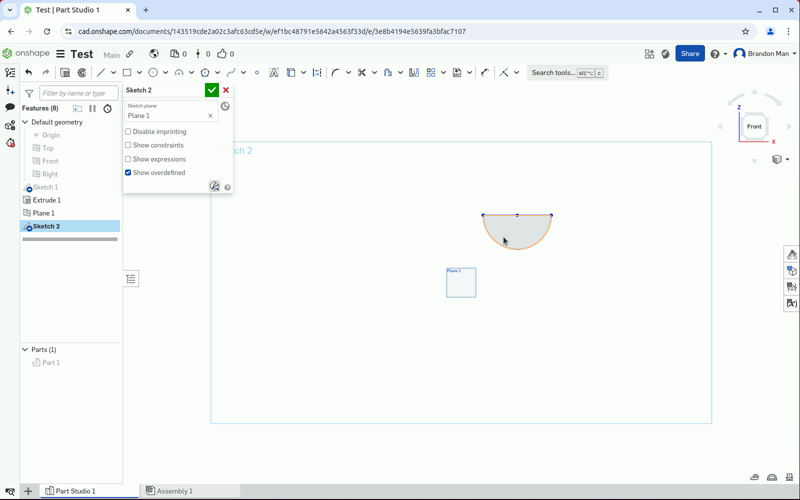
click(503, 236)
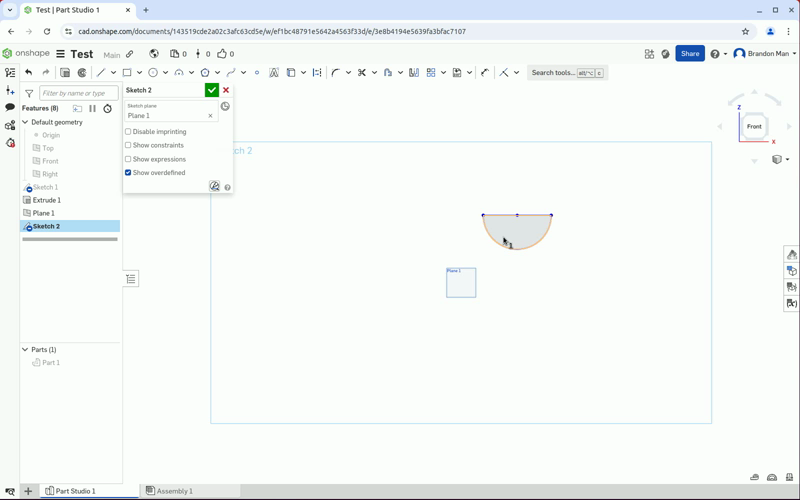
mouse_move(73, 352)
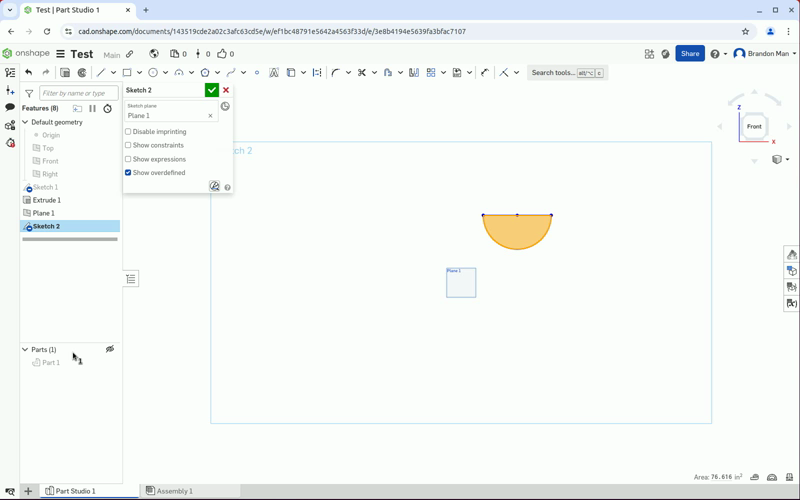
key(shift+y)
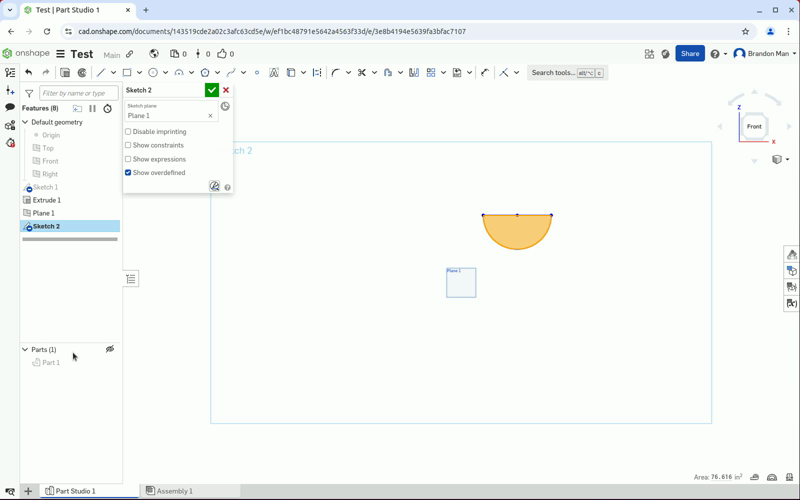
key(shift+e)
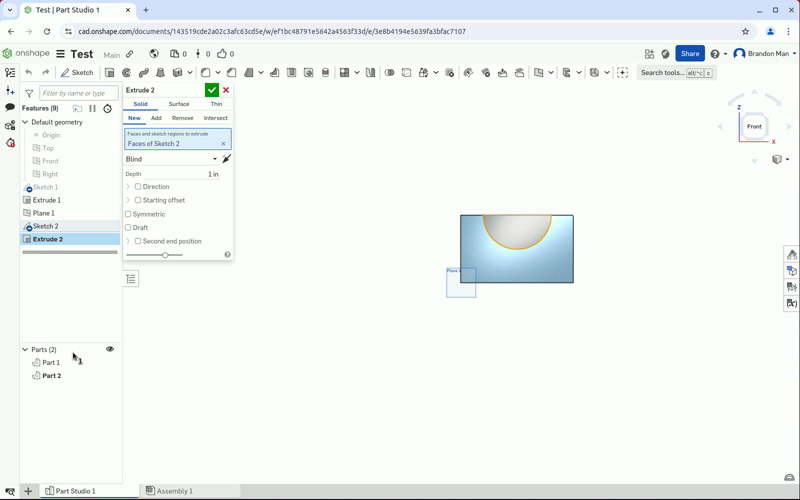
mouse_move(143, 106)
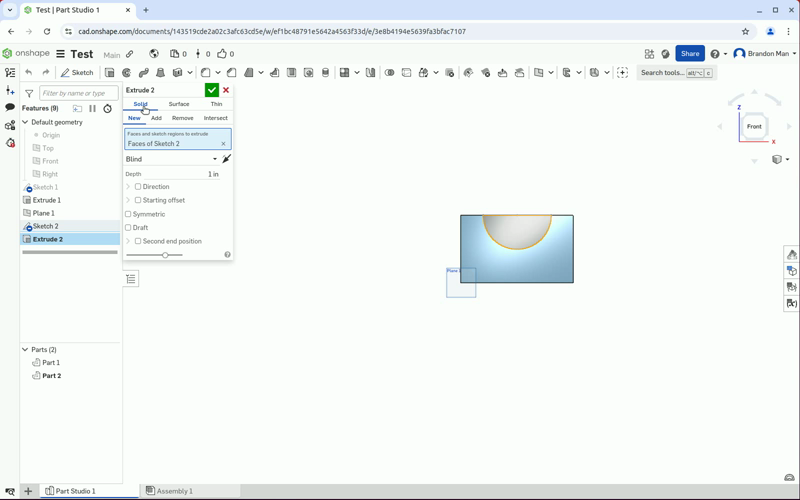
click(143, 106)
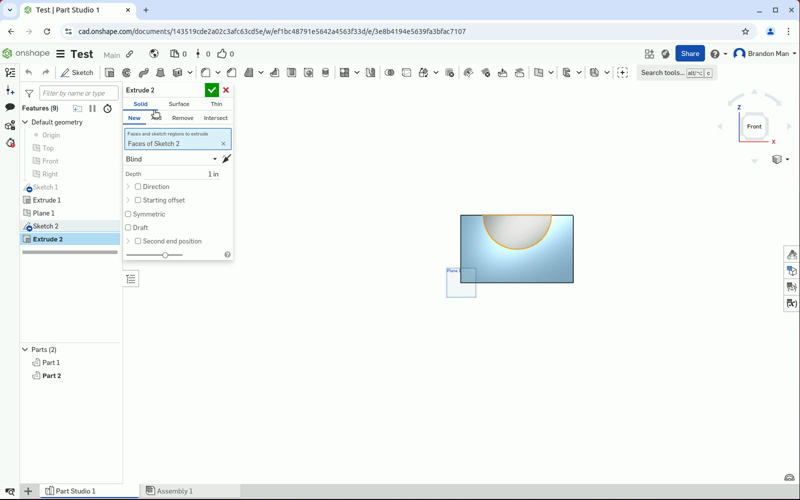
mouse_move(186, 120)
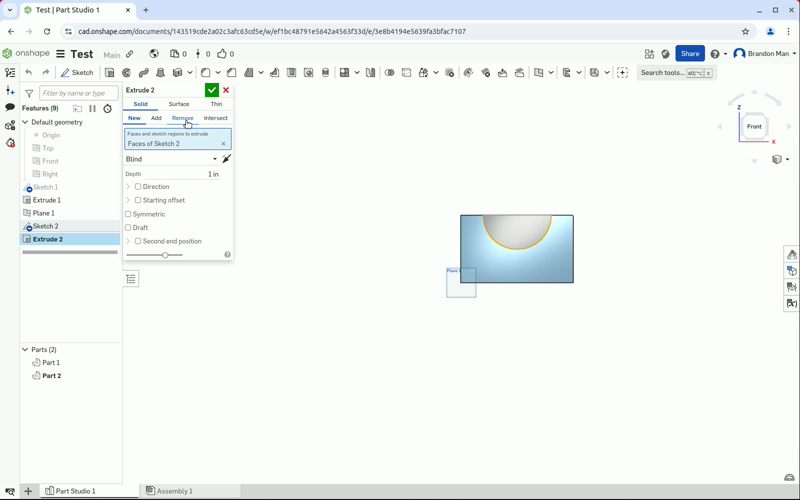
click(186, 120)
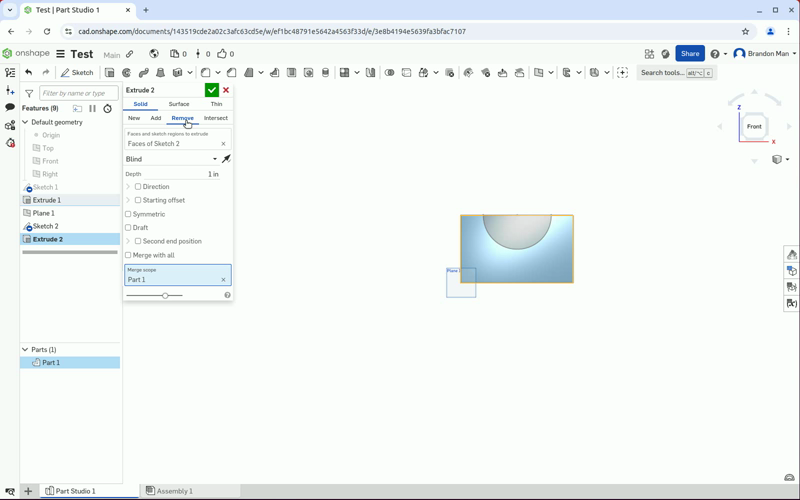
key(tab, 4)
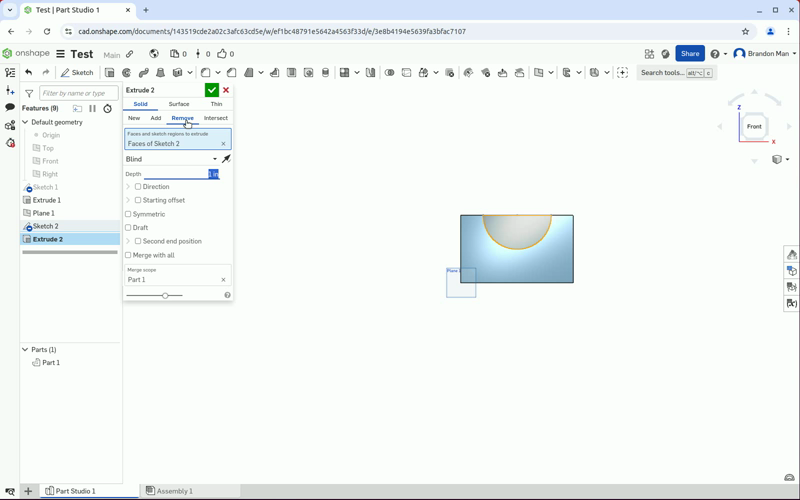
text(9.147)
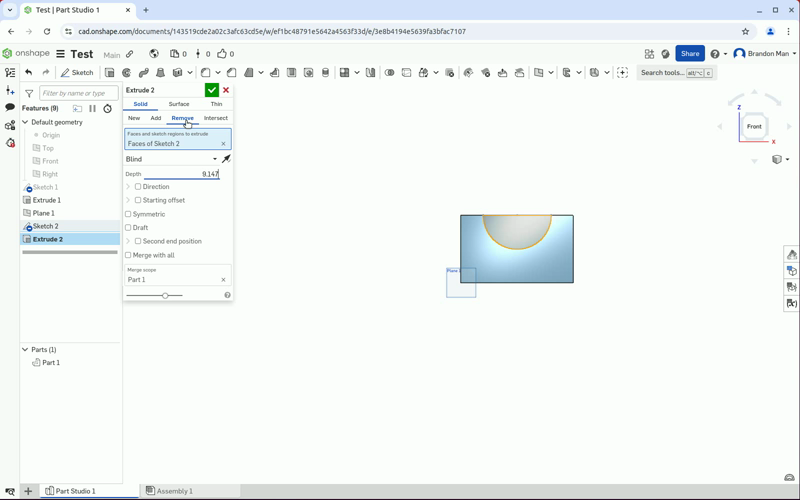
key(tab, 6)
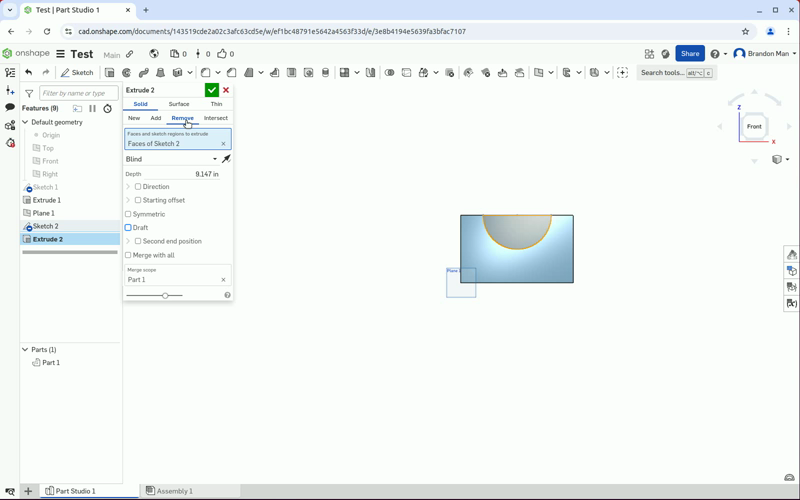
key(space)
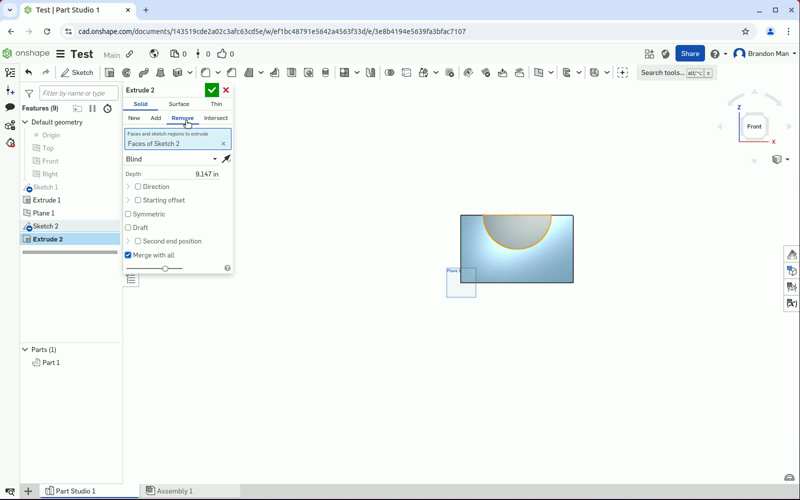
key(enter)
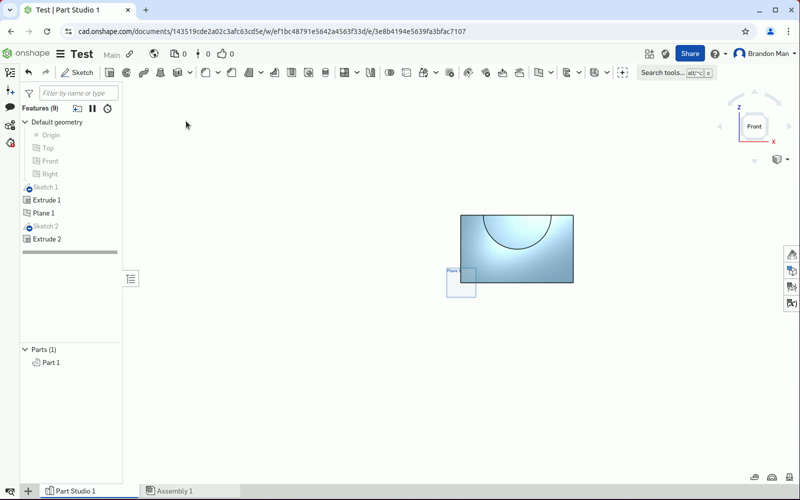
key(shift+h)
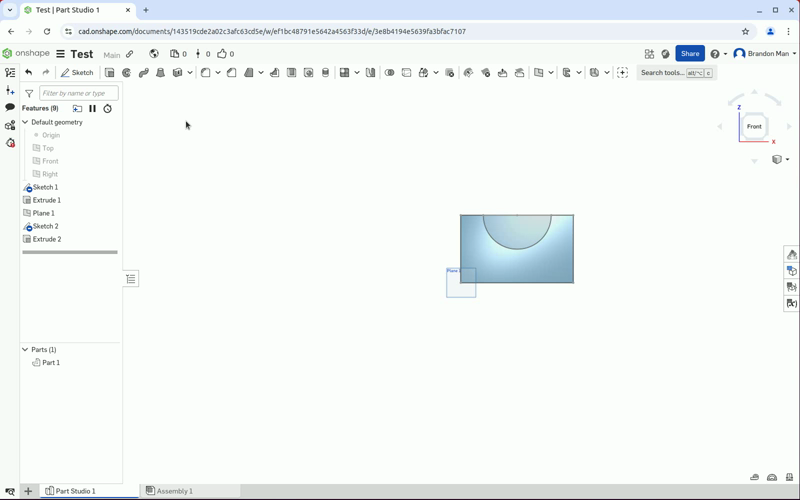
key(shift+h)
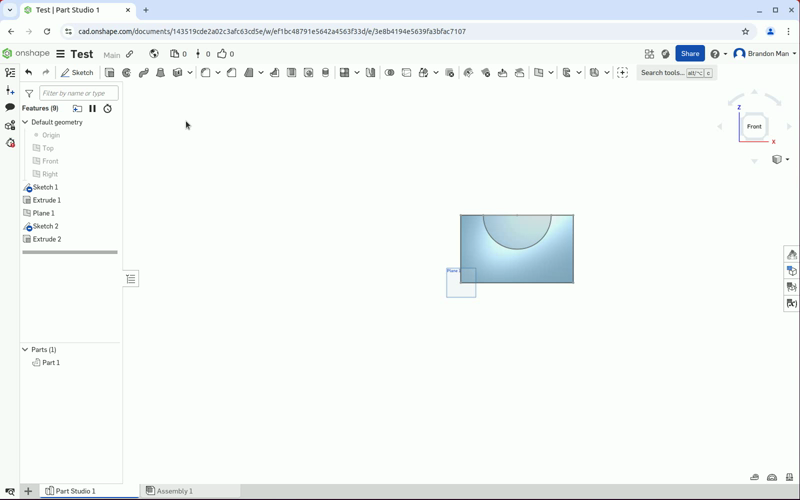
key(shift+7)
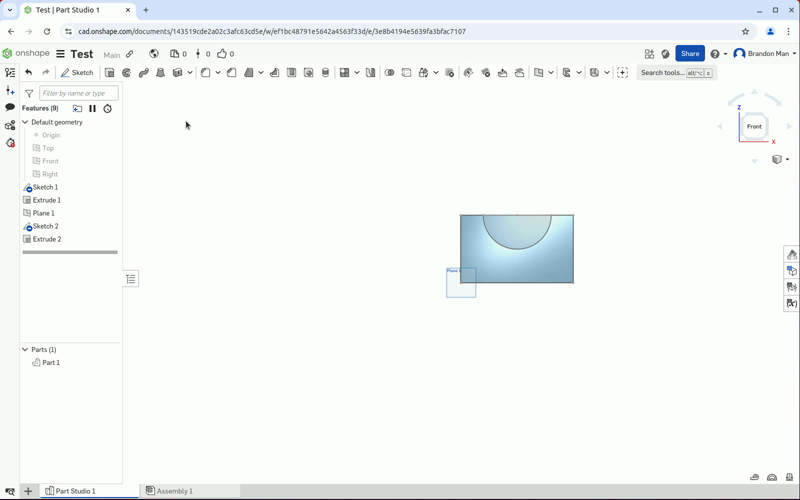
key(left, 2)
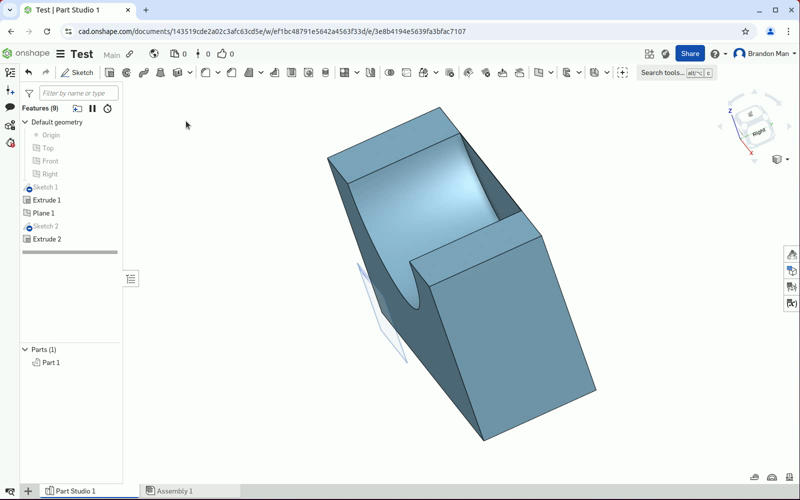
key(down, 2)
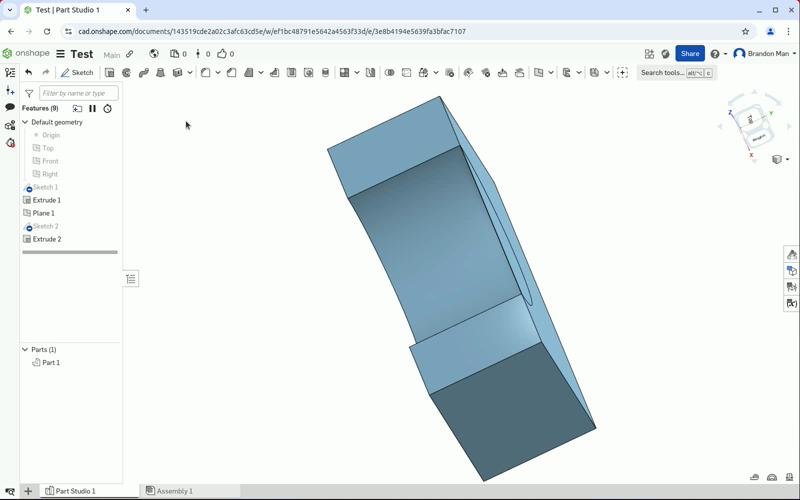
key(up, 2)
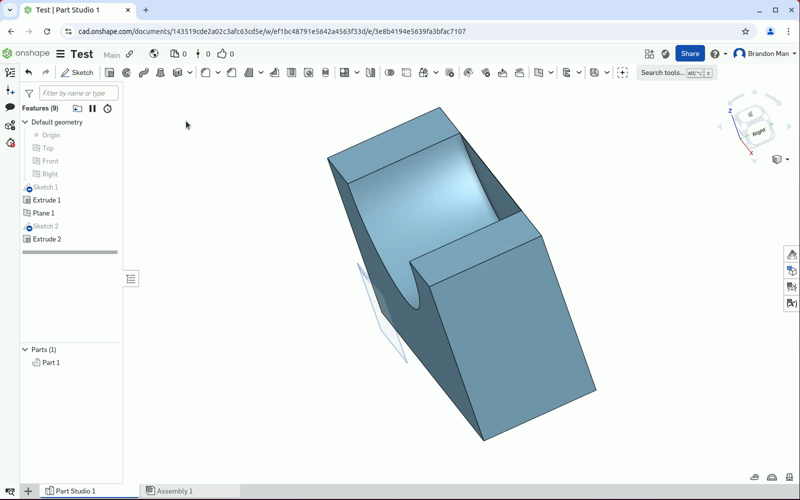
key(right, 2)
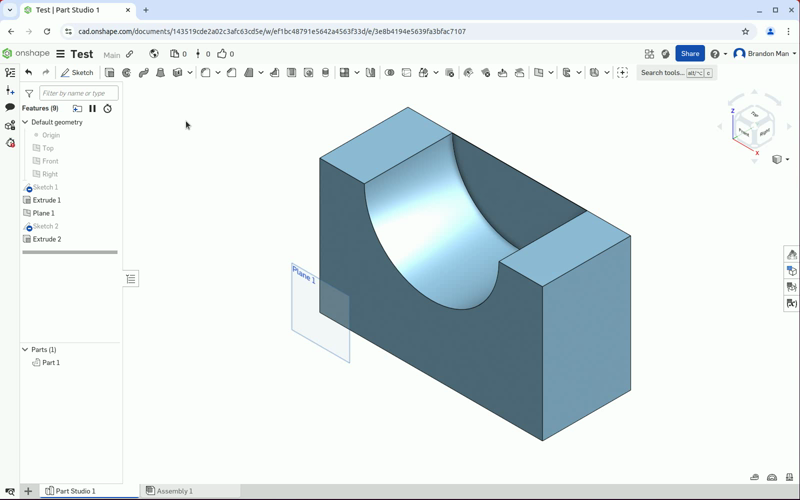
mouse_move(73, 189)
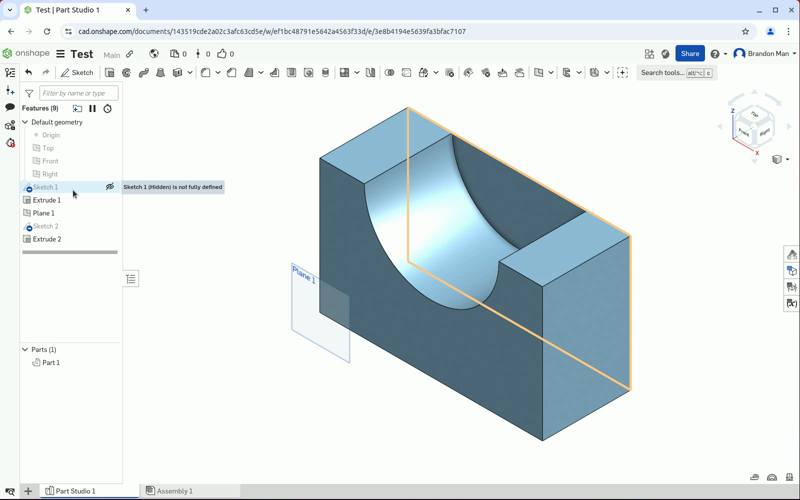
click(73, 189)